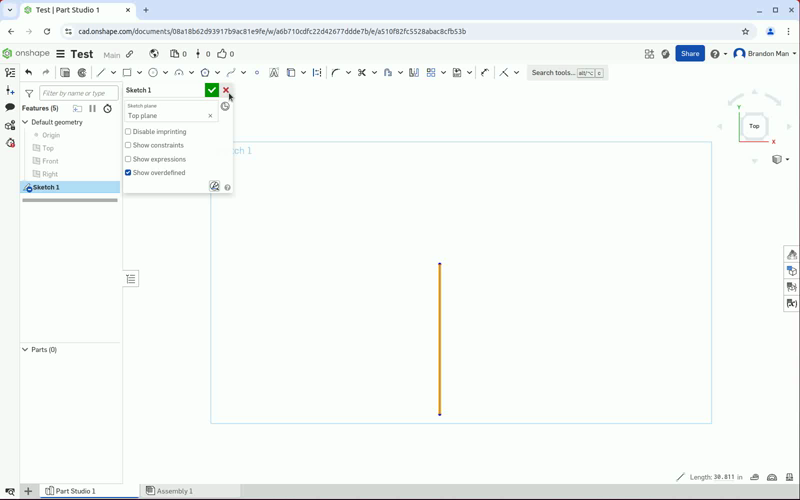
key(shift+h)
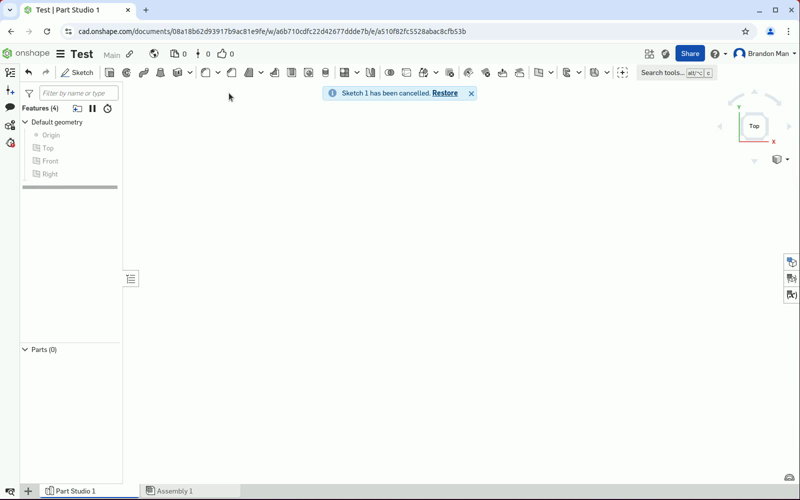
mouse_move(73, 352)
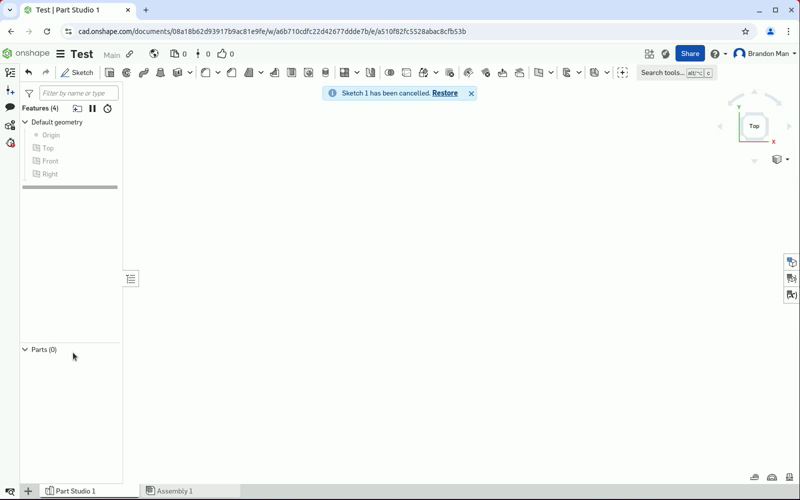
key(y)
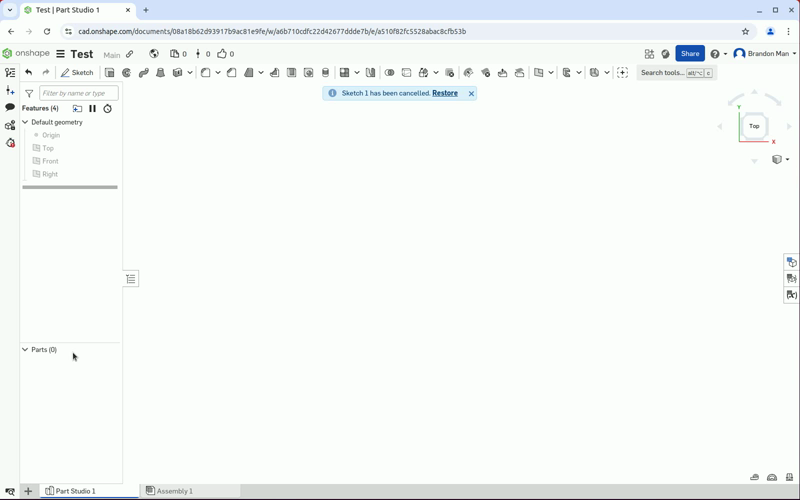
key(shift+p)
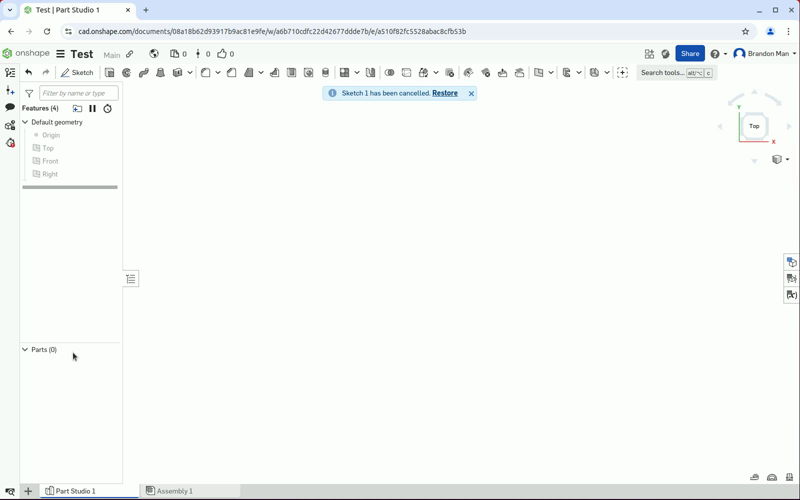
key(space)
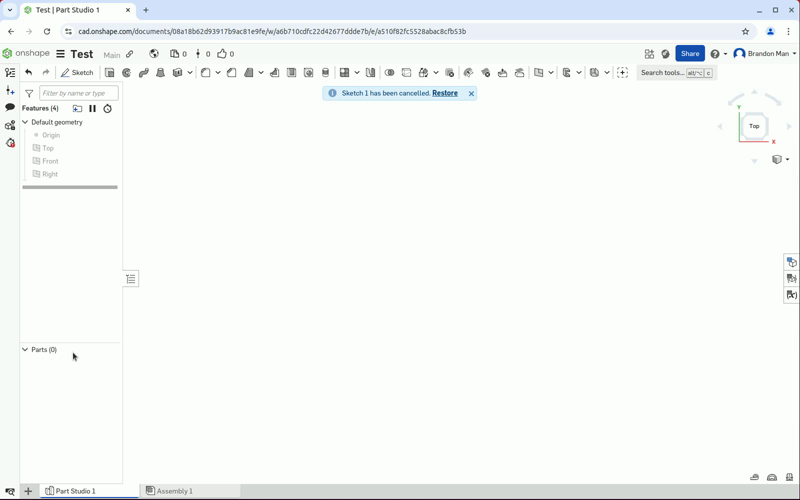
key_down(shift)
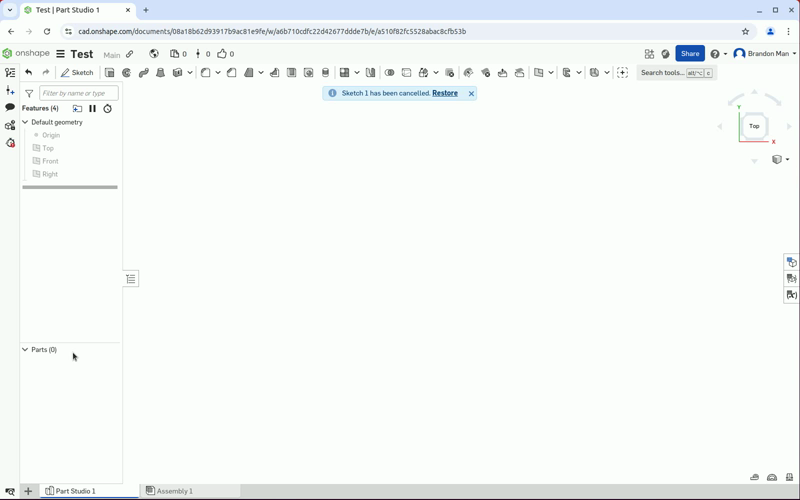
key(up)
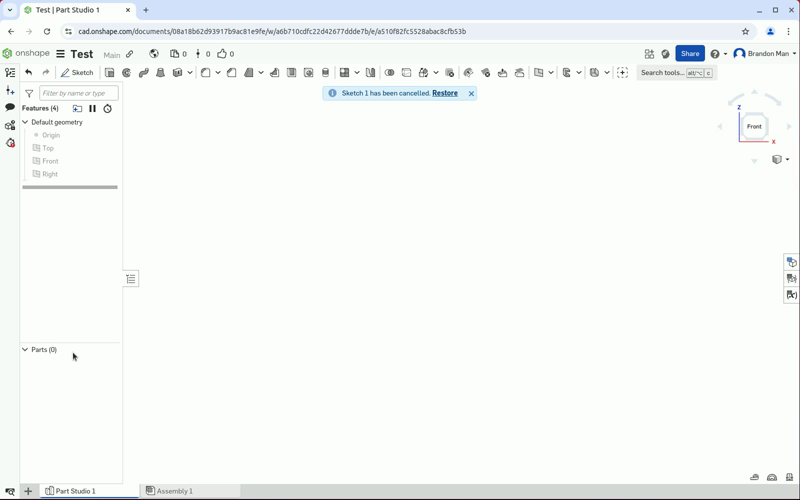
key_up(shift)
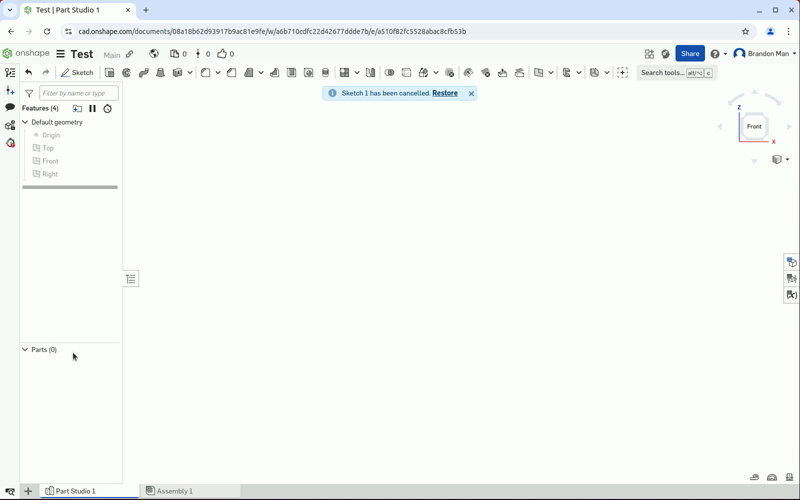
key(space)
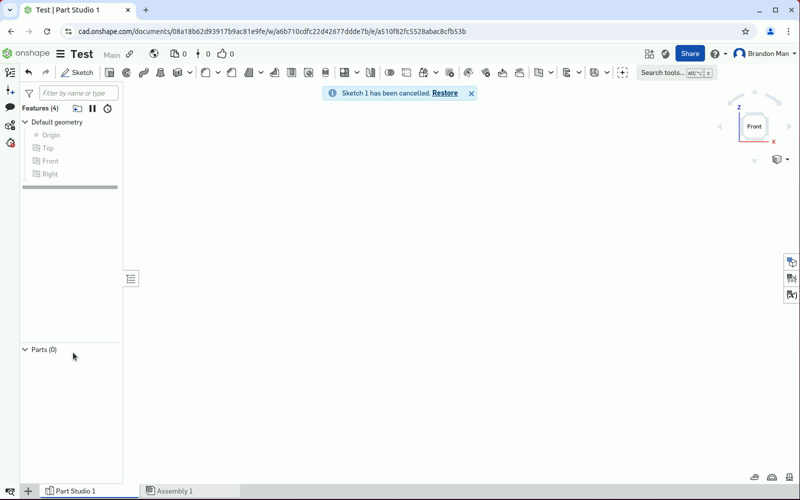
key_down(shift)
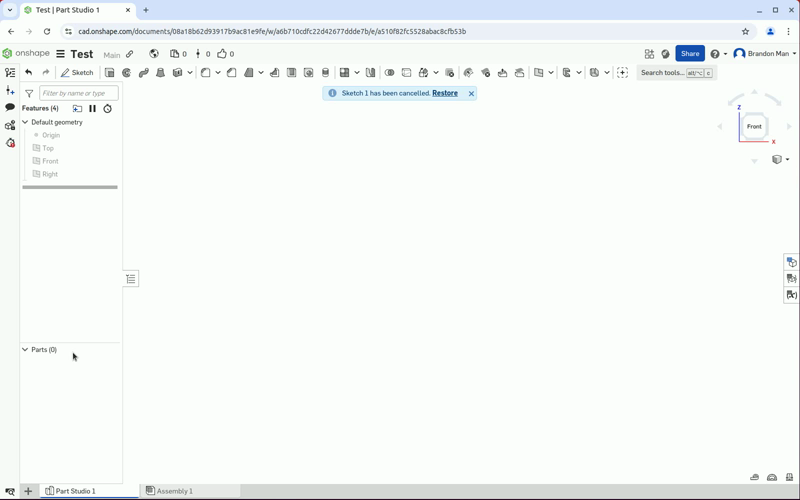
key(left)
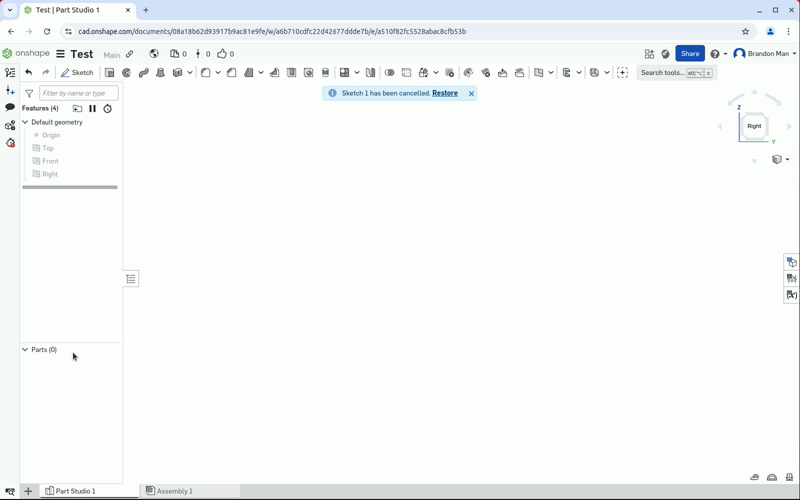
key_up(shift)
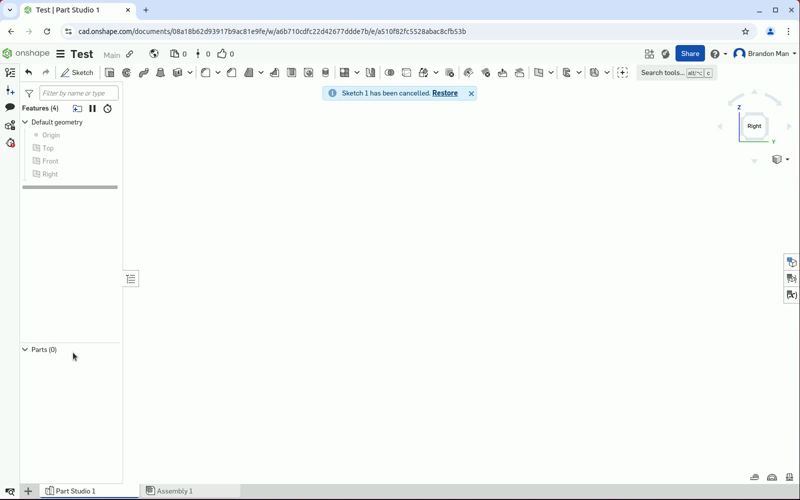
mouse_move(73, 352)
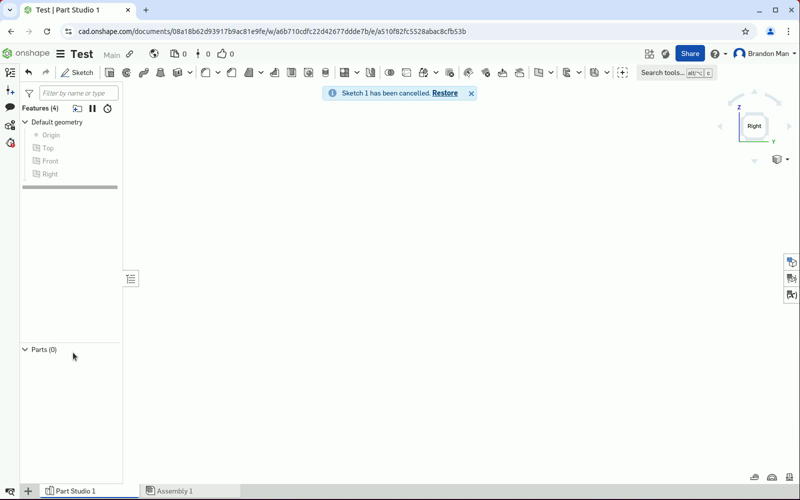
key(shift+y)
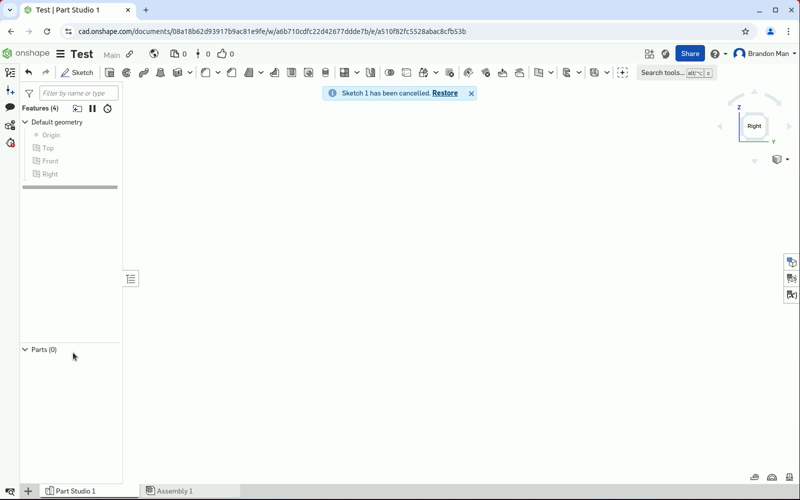
key(shift+s)
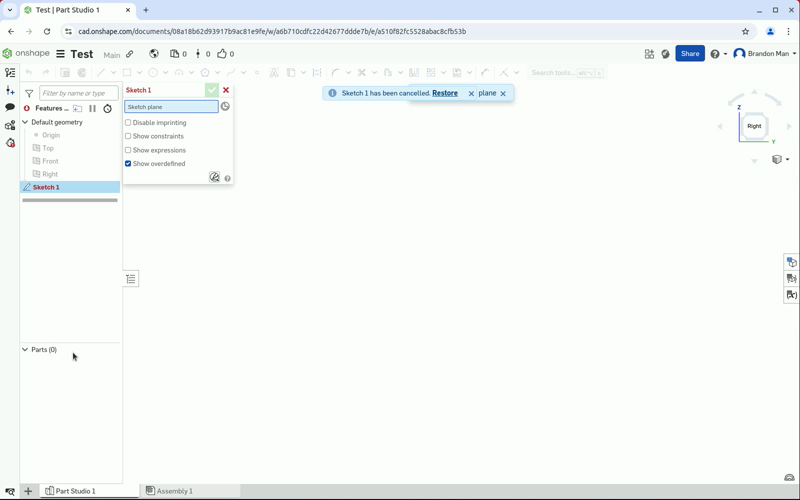
mouse_move(73, 176)
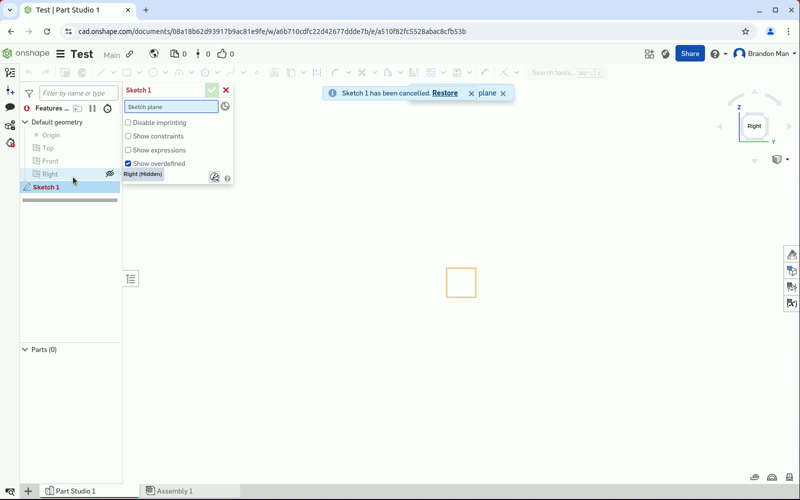
click(73, 176)
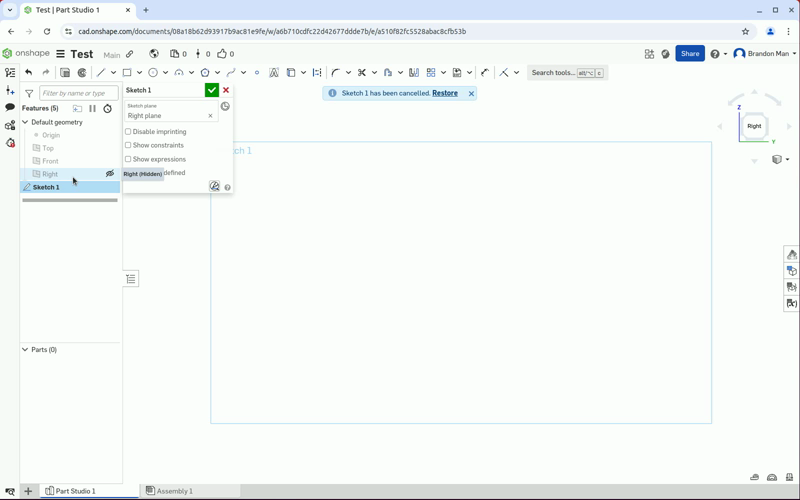
mouse_move(73, 352)
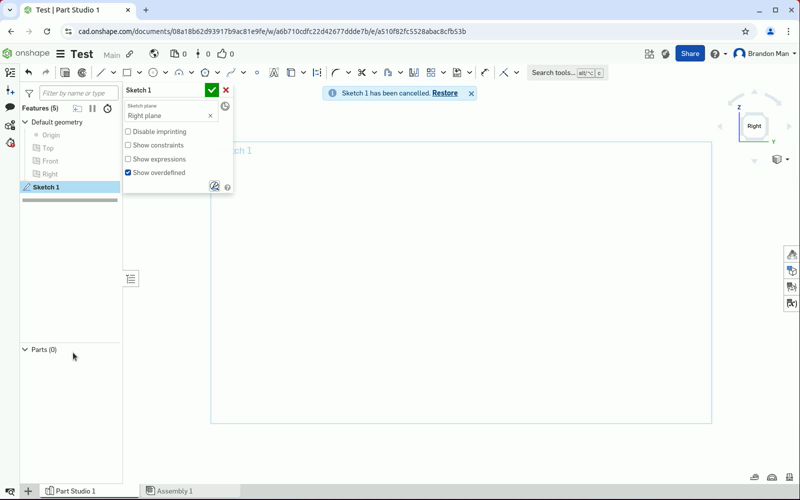
key(y)
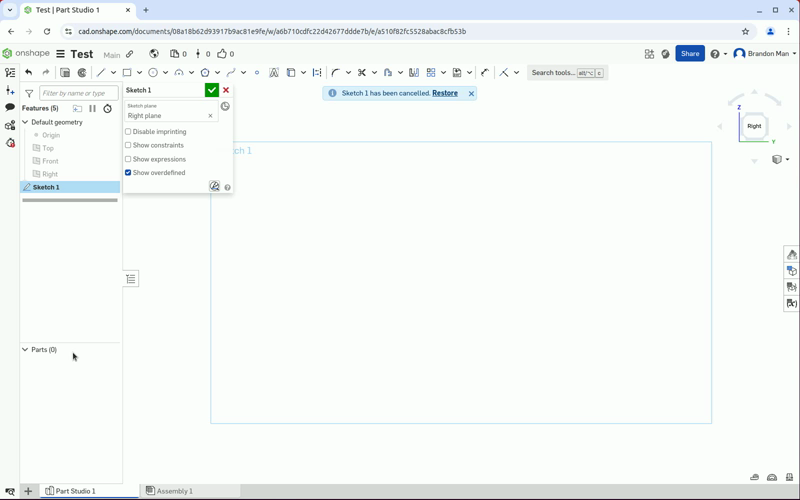
key(l)
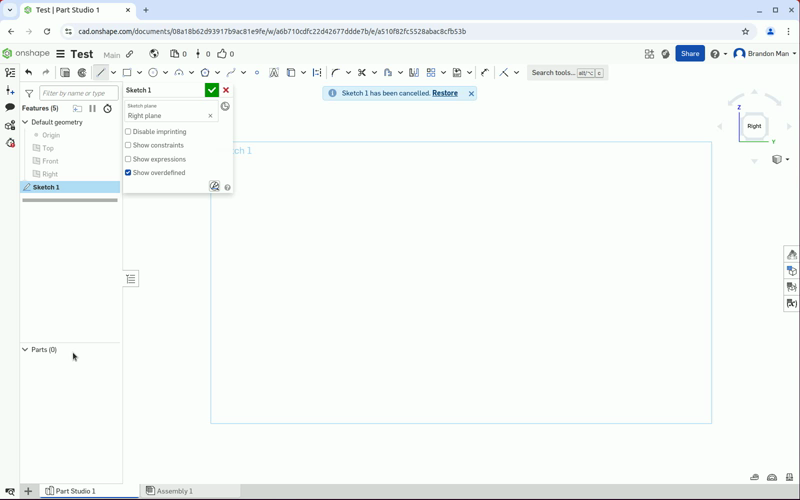
key_down(shift)
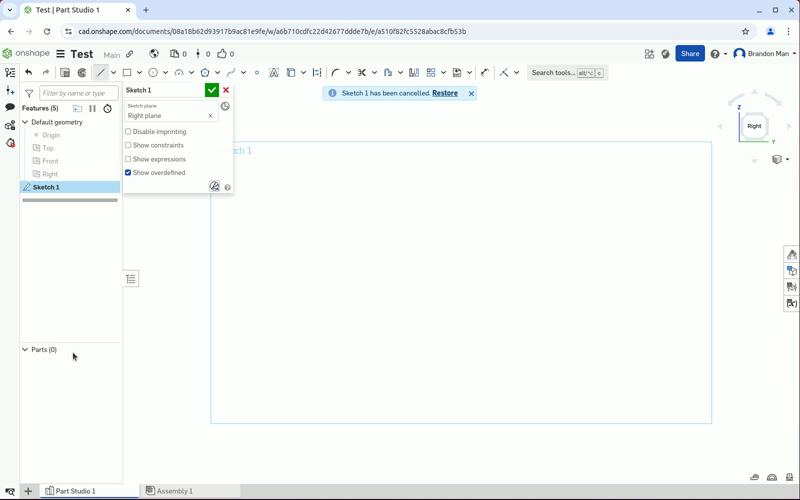
mouse_move(520, 340)
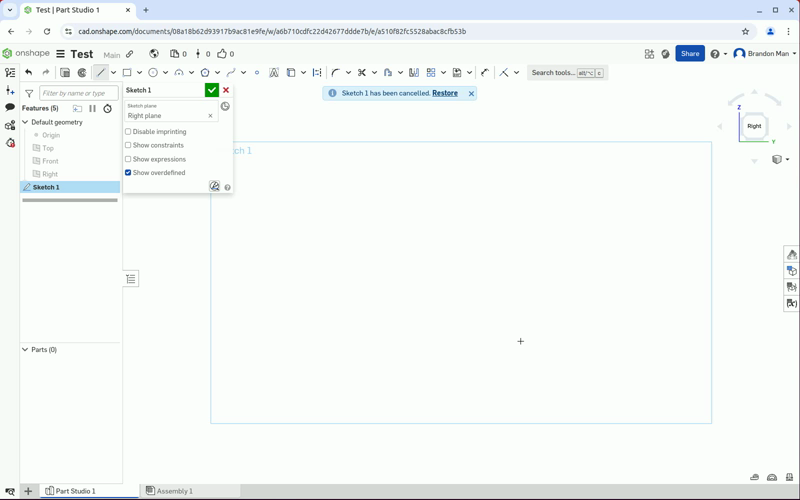
click(520, 340)
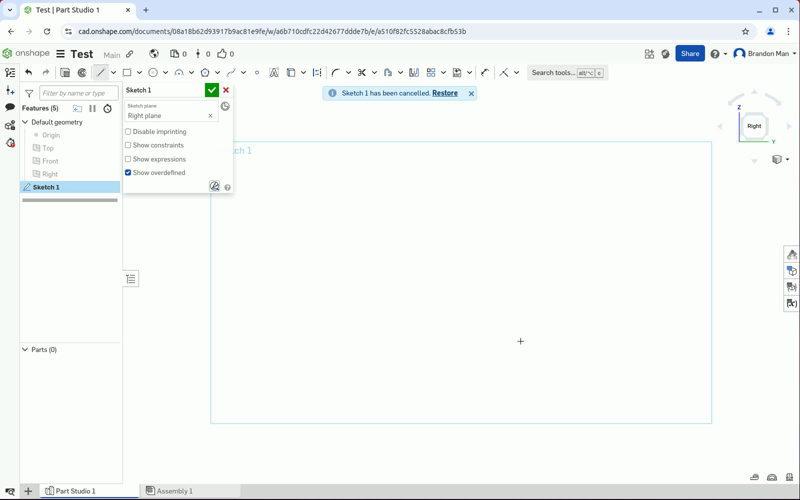
key_up(shift)
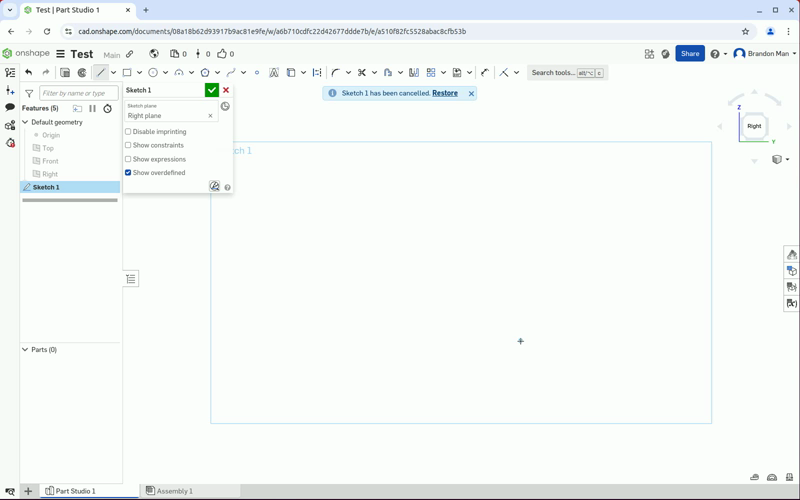
key_down(shift)
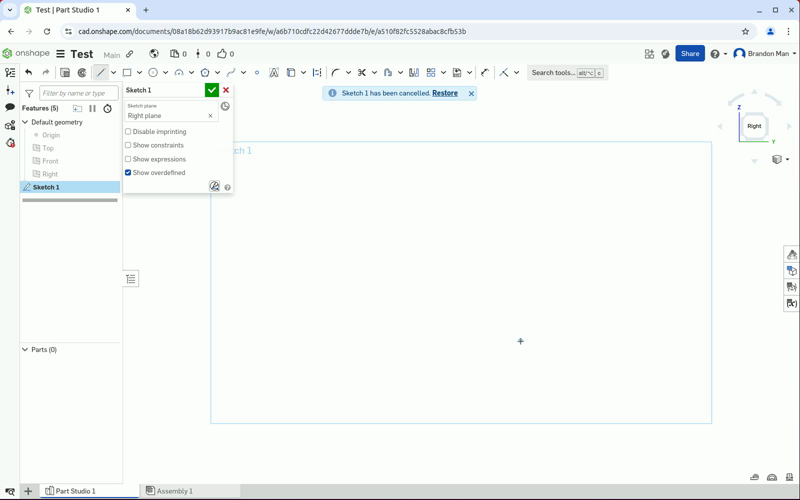
mouse_move(550, 340)
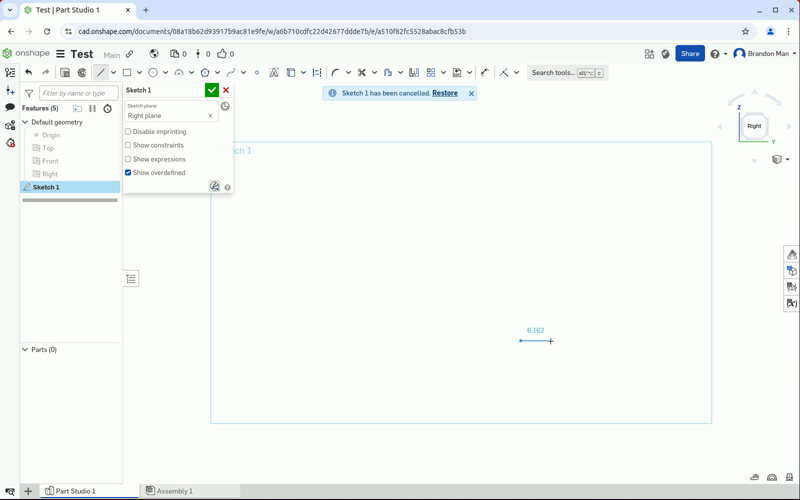
mouse_move(573, 340)
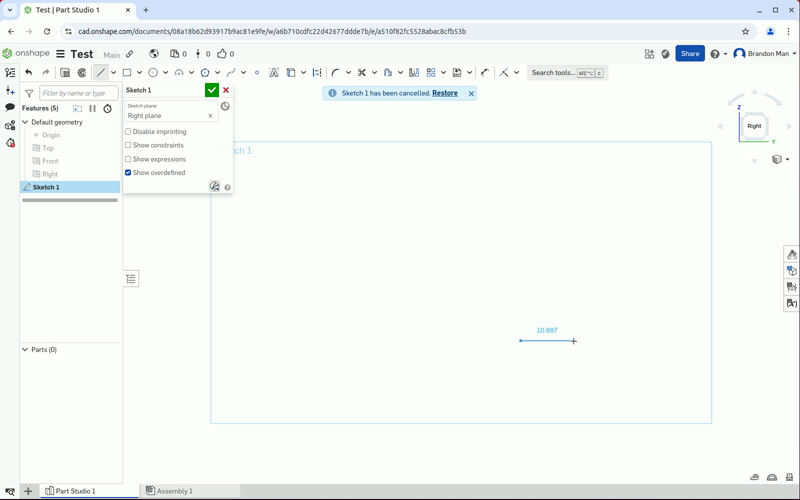
click(573, 340)
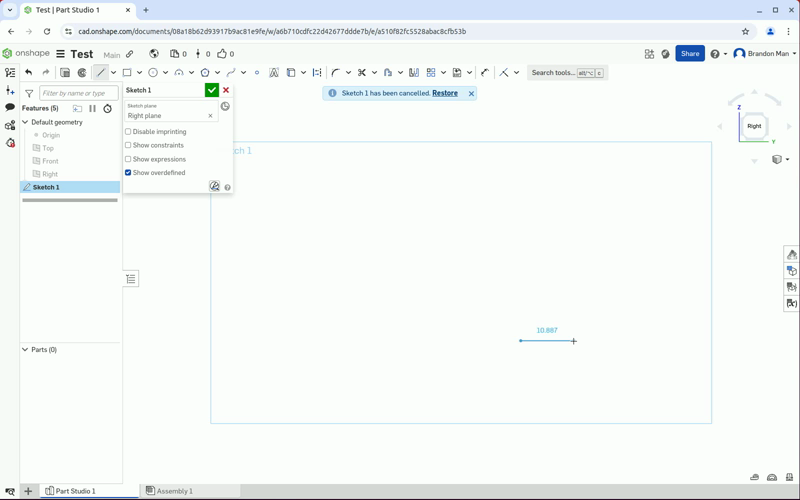
key_up(shift)
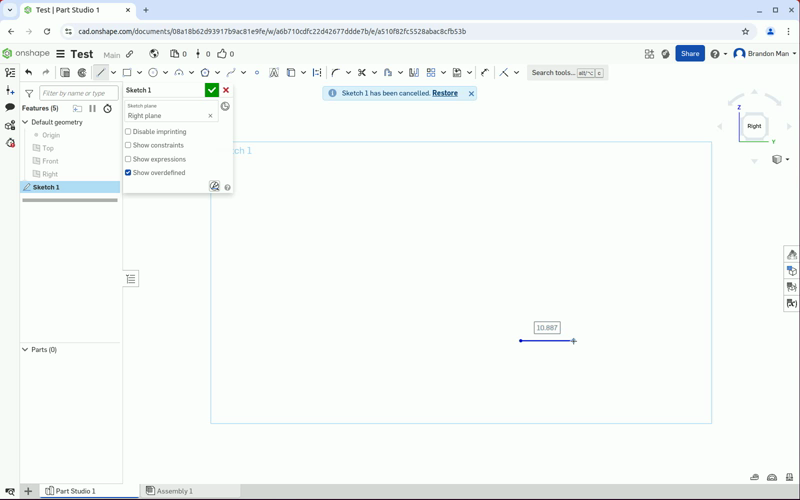
key_down(shift)
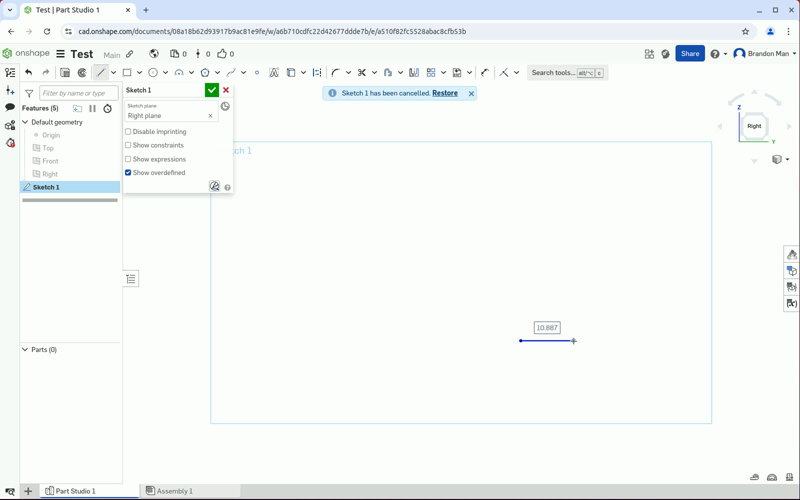
mouse_move(589, 340)
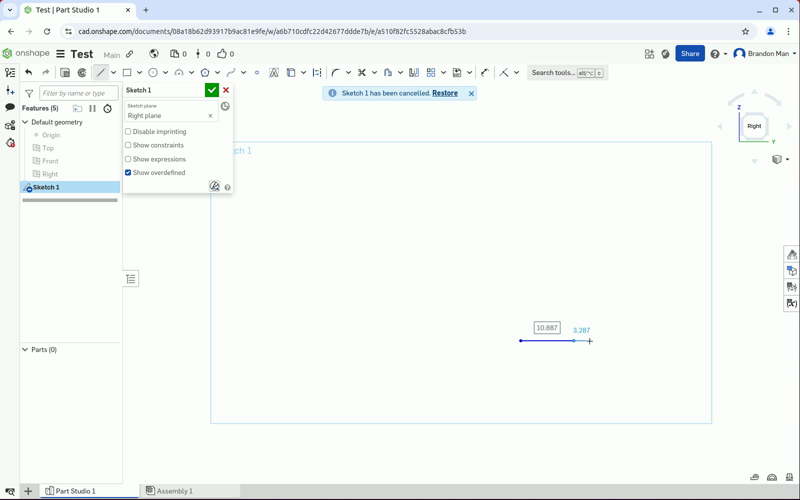
mouse_move(573, 330)
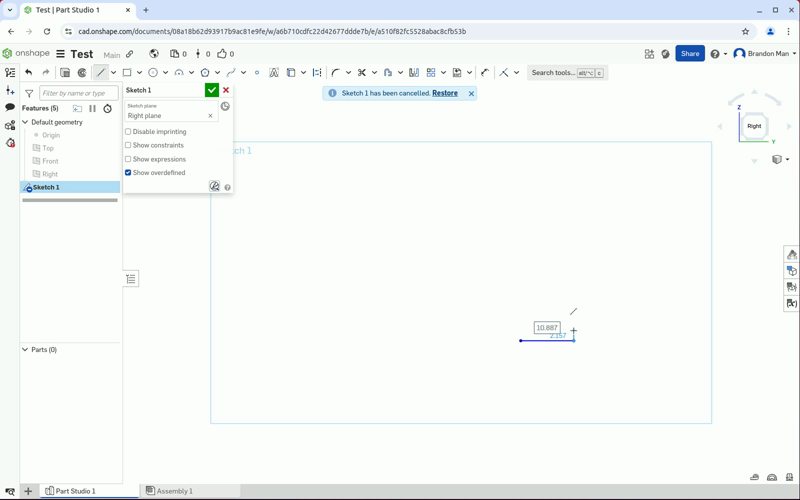
click(573, 330)
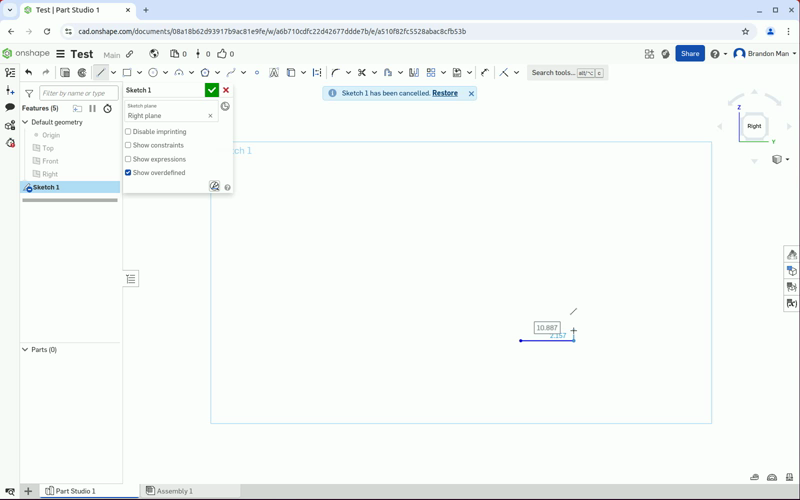
key_up(shift)
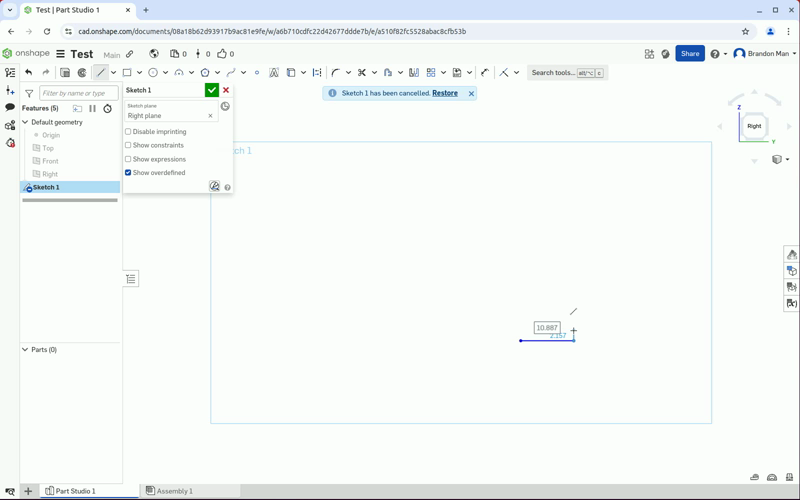
key_down(shift)
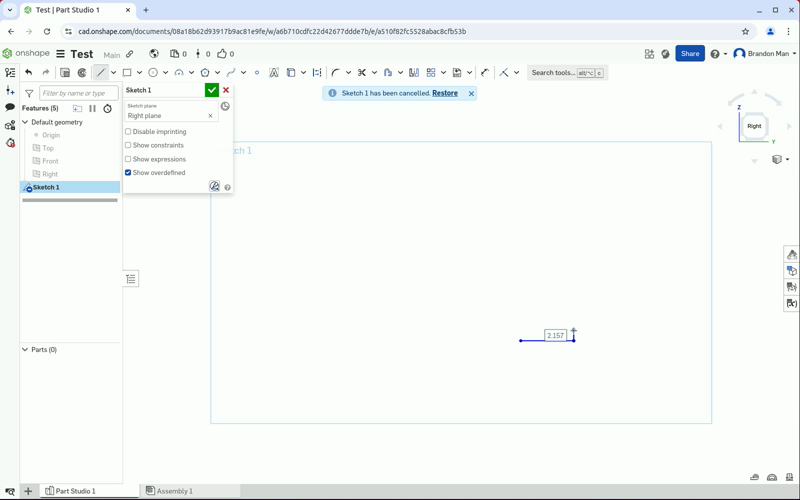
mouse_move(589, 330)
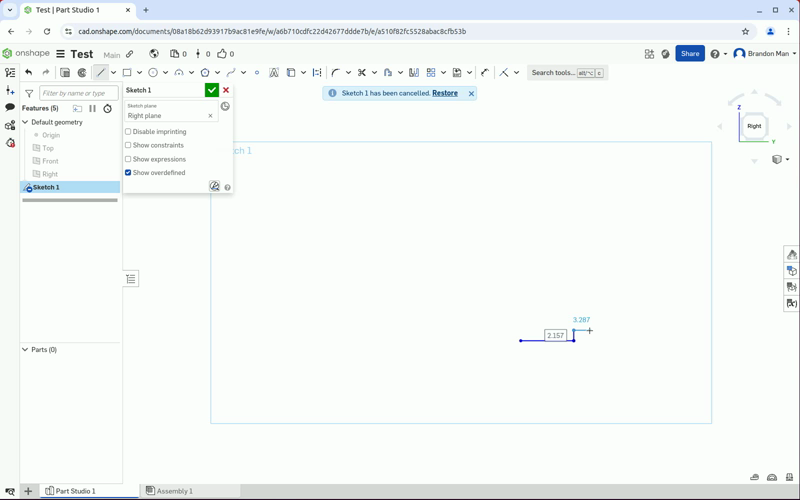
mouse_move(520, 330)
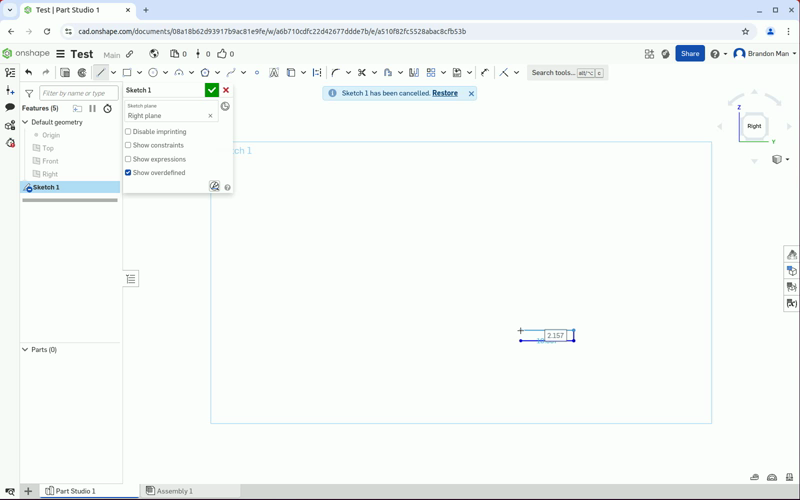
click(520, 330)
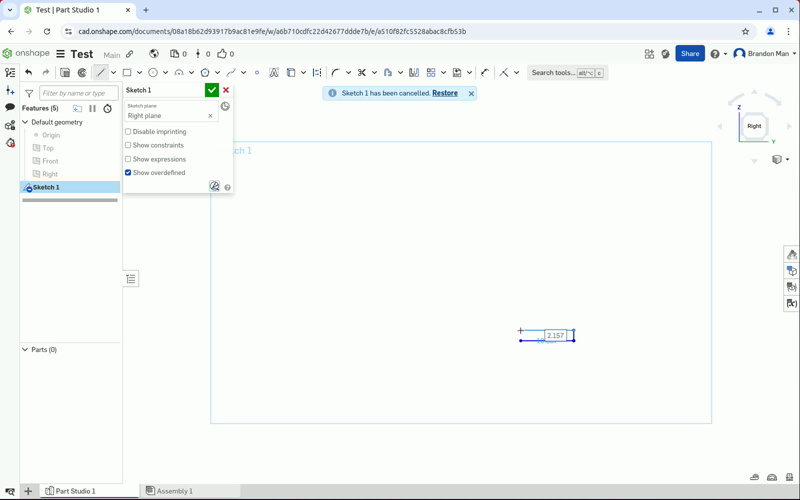
key_up(shift)
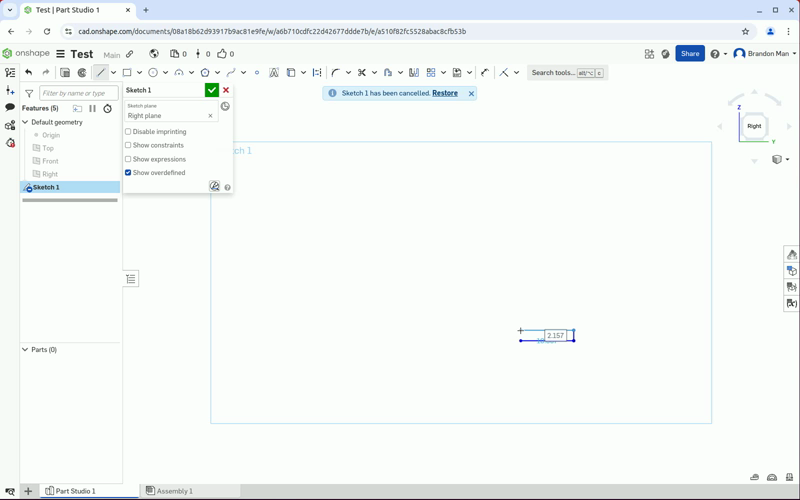
mouse_move(550, 330)
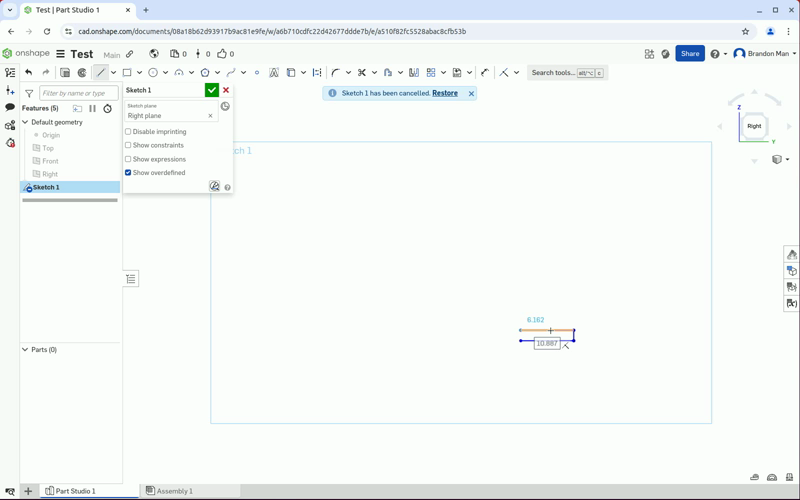
key_down(shift)
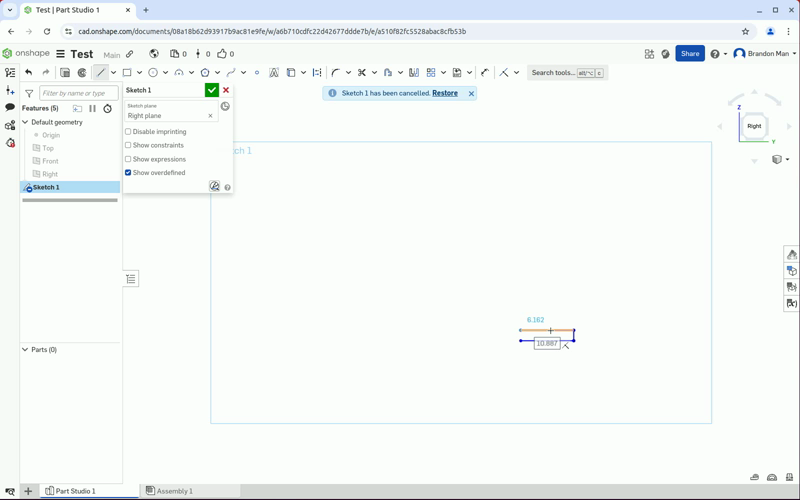
mouse_move(520, 340)
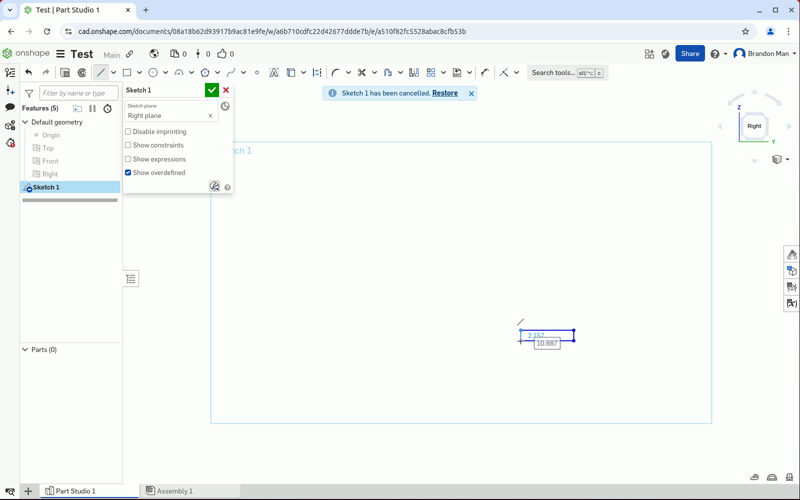
key_up(shift)
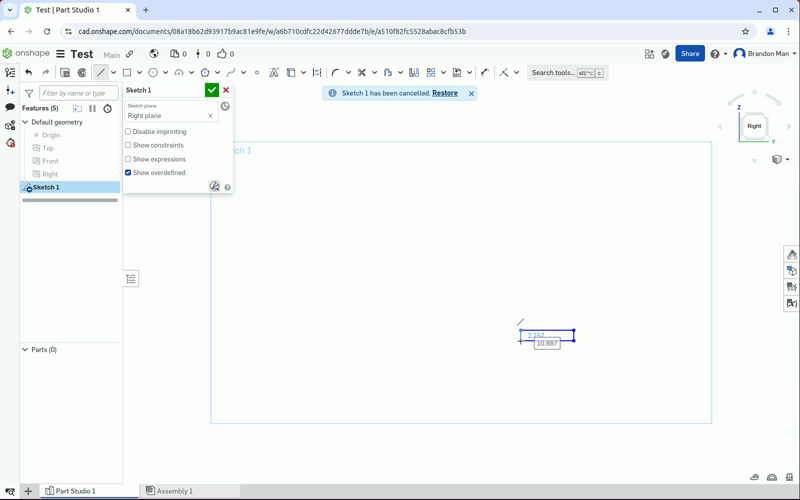
click(520, 340)
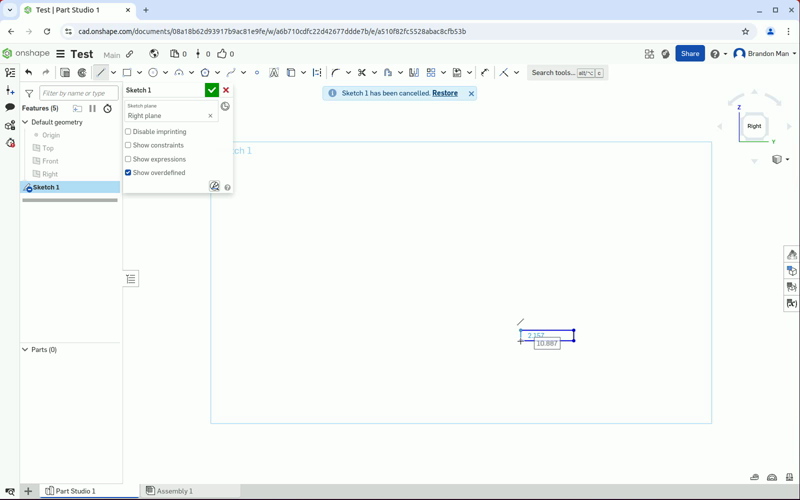
key(esc)
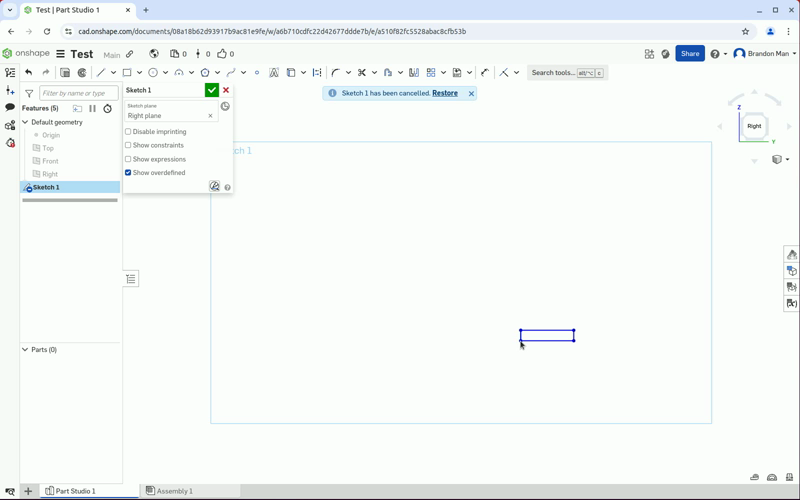
mouse_move(523, 332)
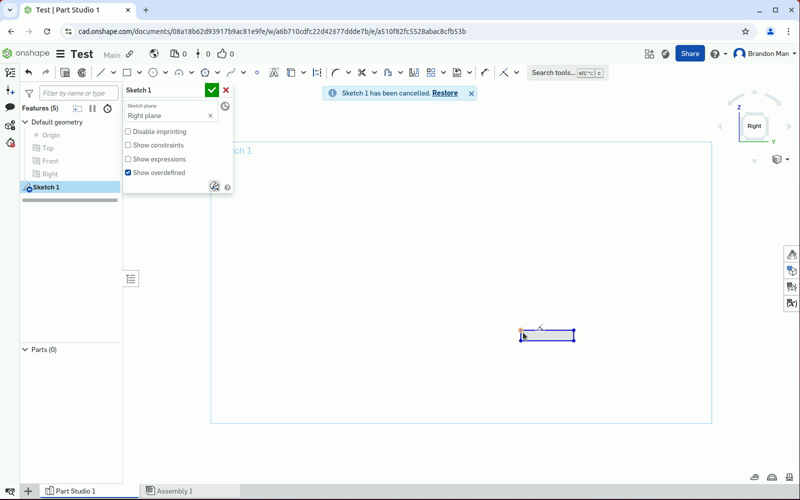
scroll(6)
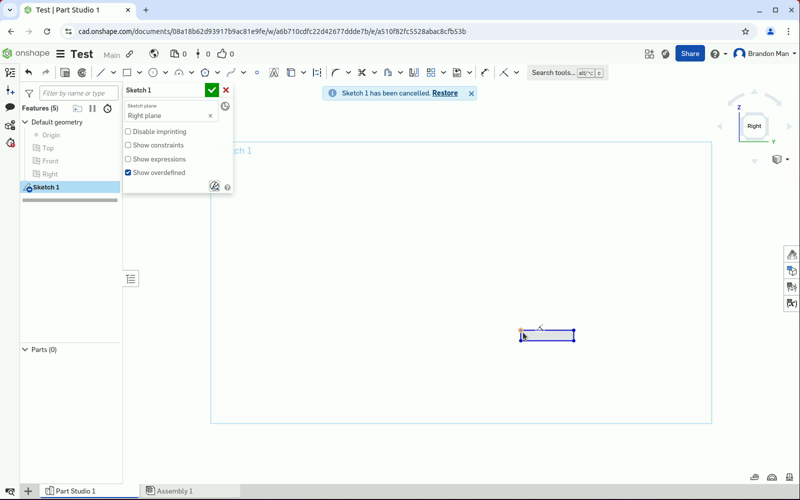
scroll(6)
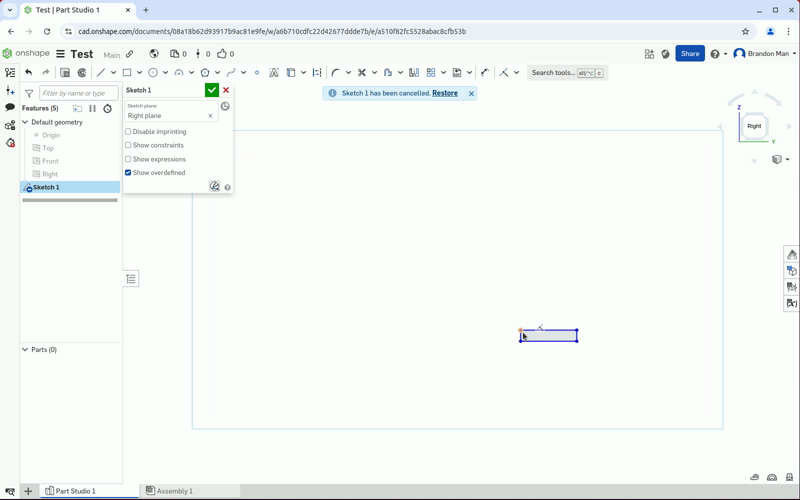
scroll(6)
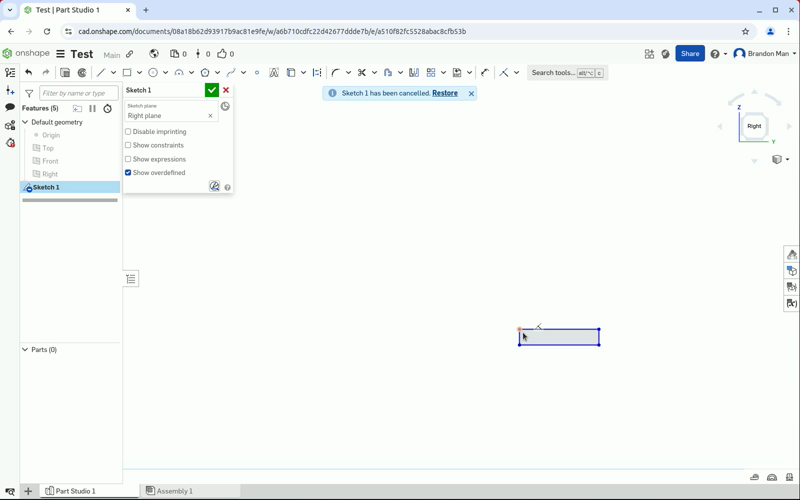
scroll(6)
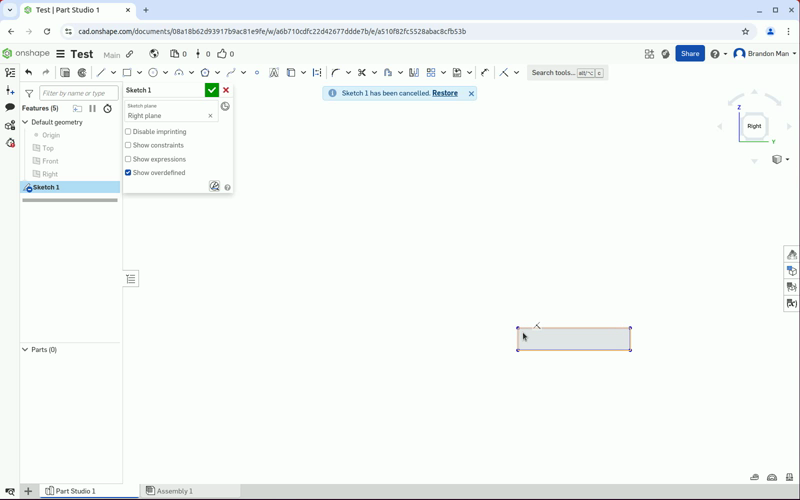
scroll(6)
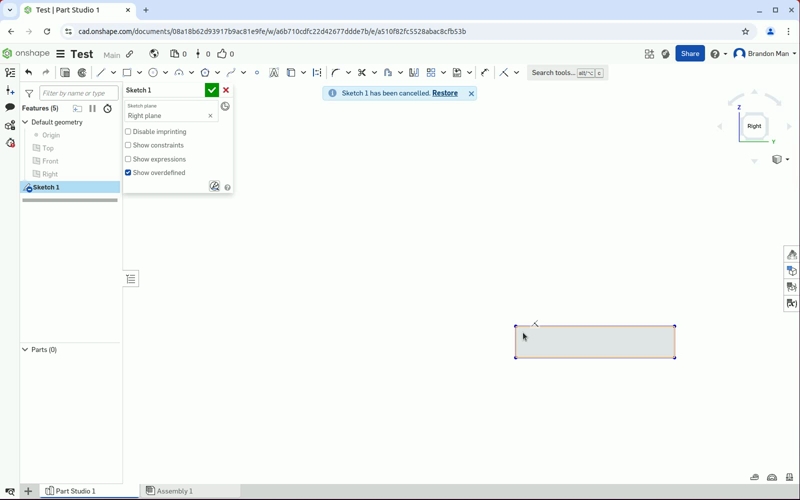
scroll(6)
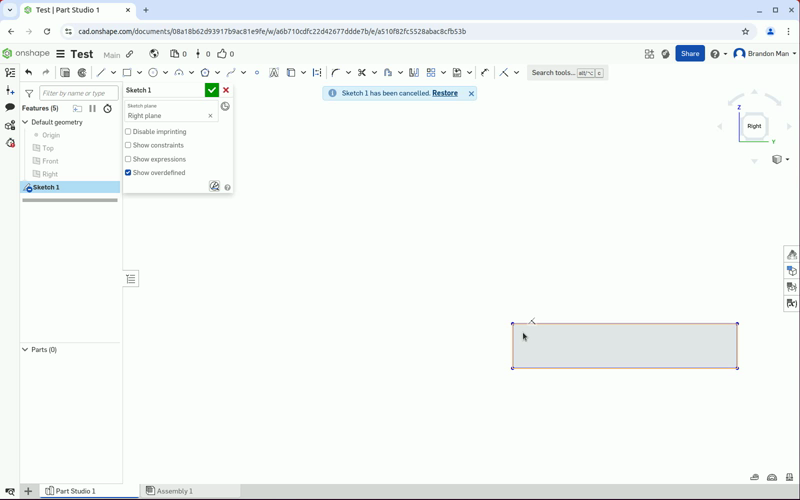
scroll(6)
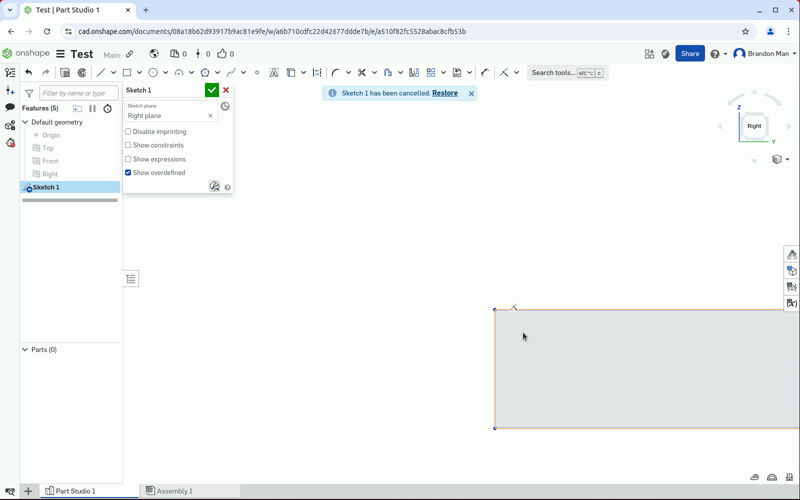
click(523, 332)
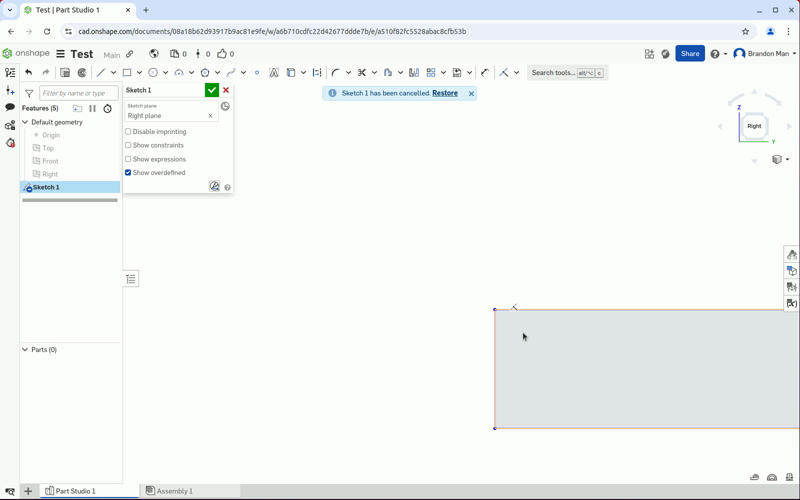
scroll(-6)
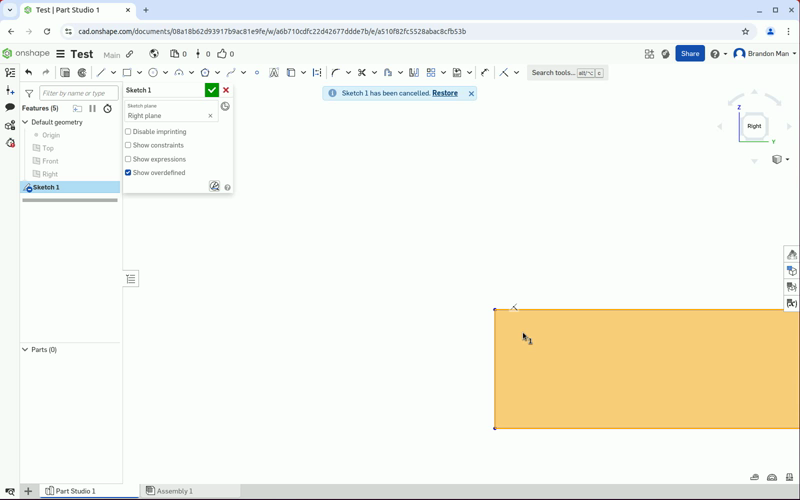
scroll(-6)
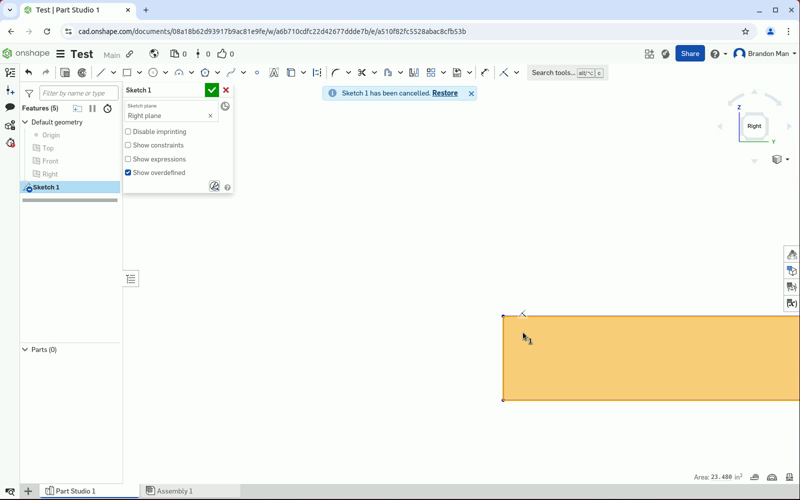
scroll(-6)
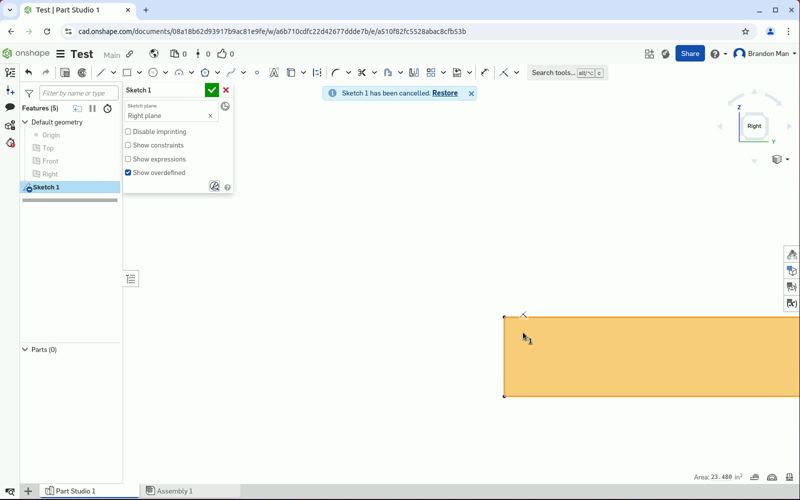
scroll(-6)
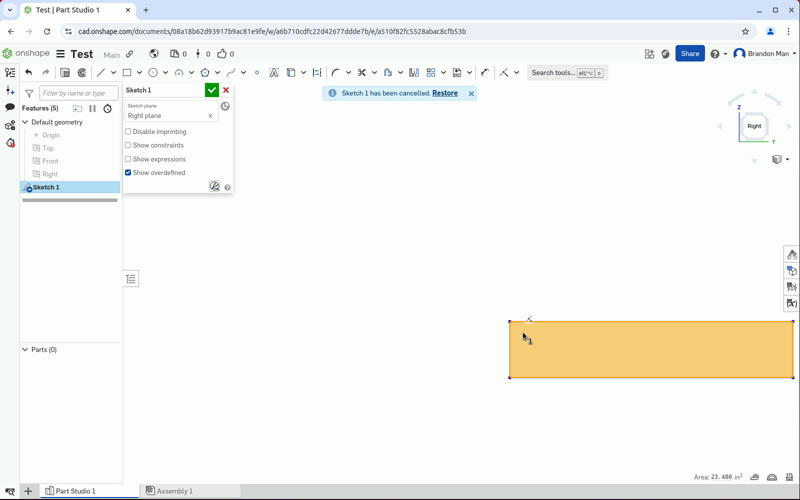
scroll(-6)
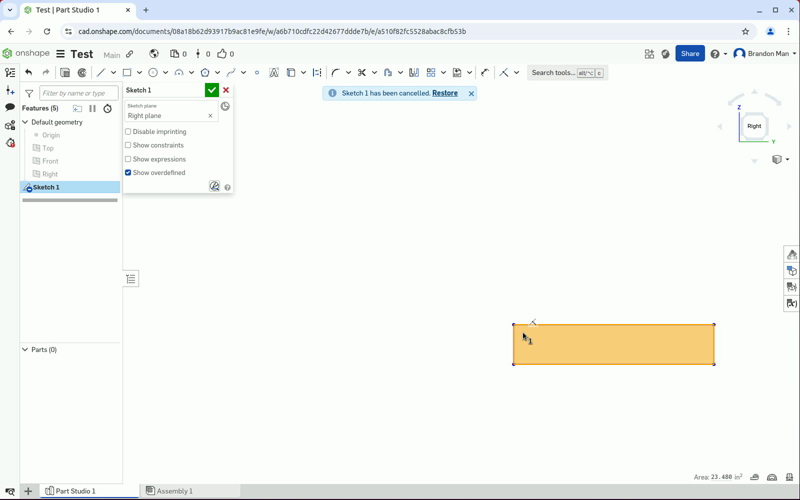
scroll(-6)
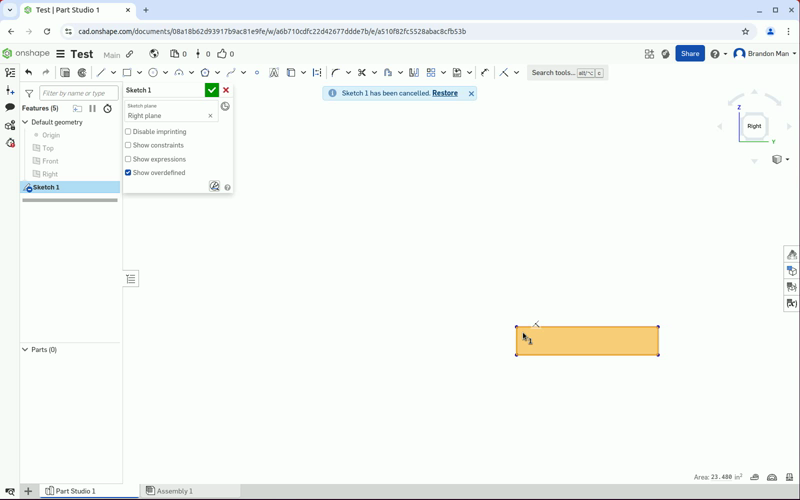
scroll(-6)
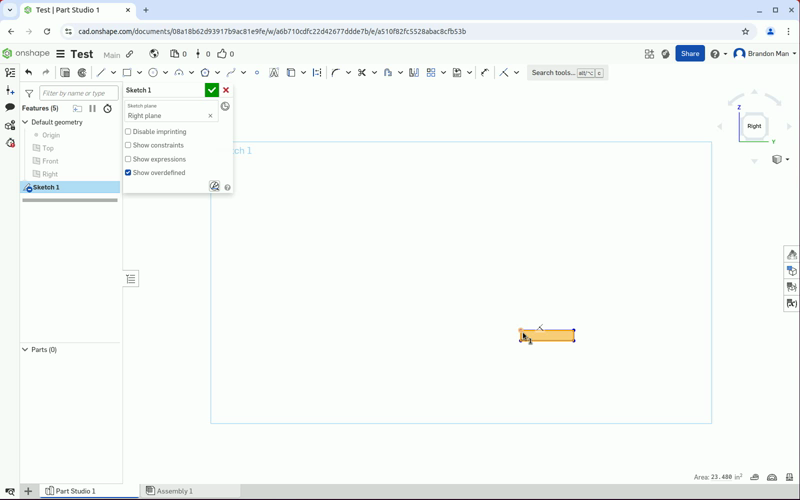
mouse_move(73, 352)
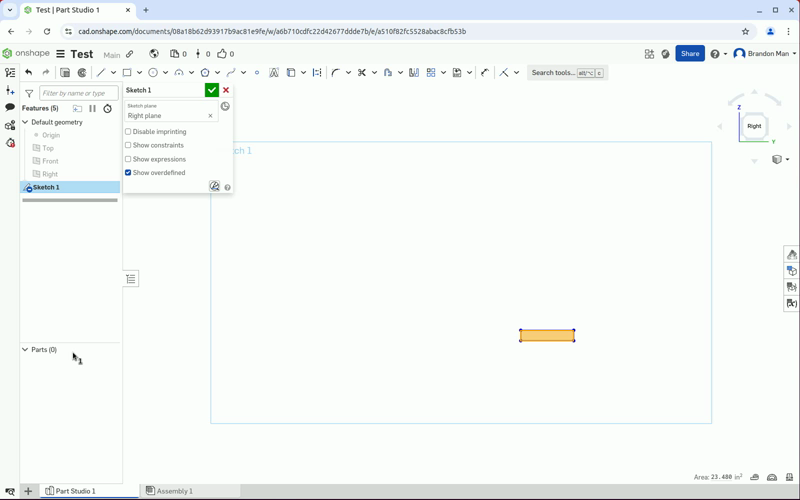
key(shift+y)
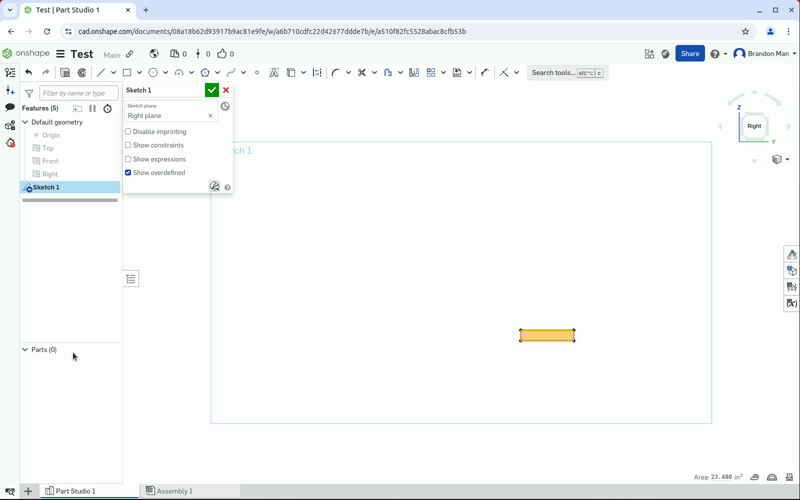
key(shift+e)
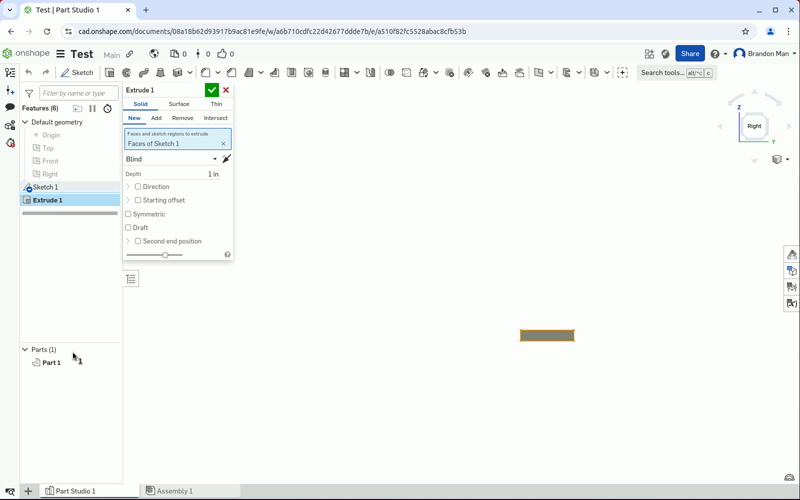
mouse_move(143, 106)
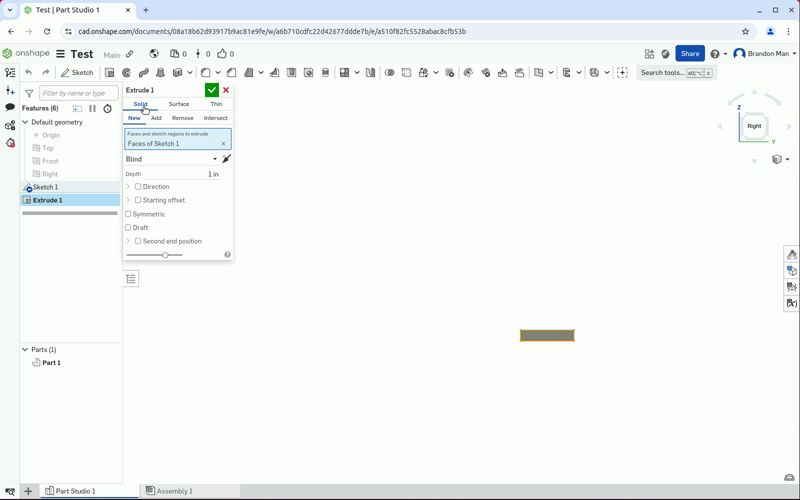
click(143, 106)
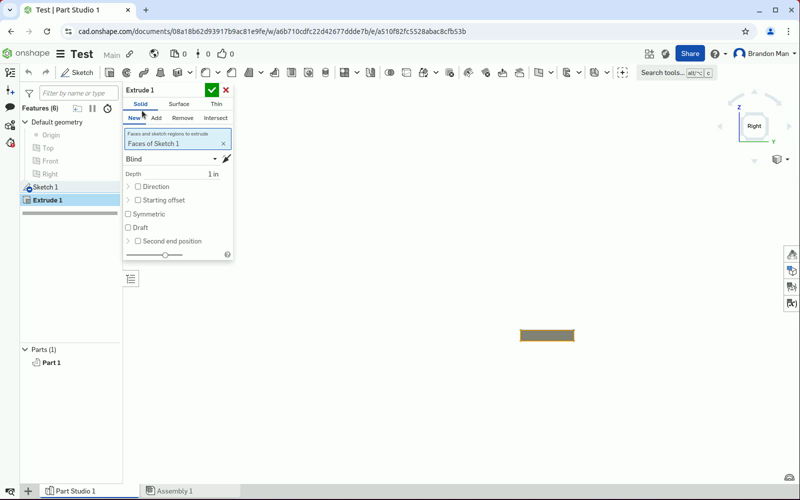
mouse_move(137, 120)
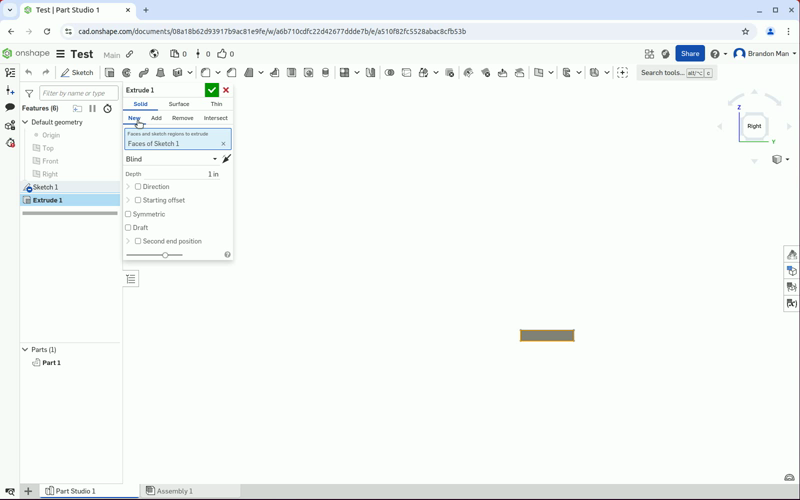
click(137, 120)
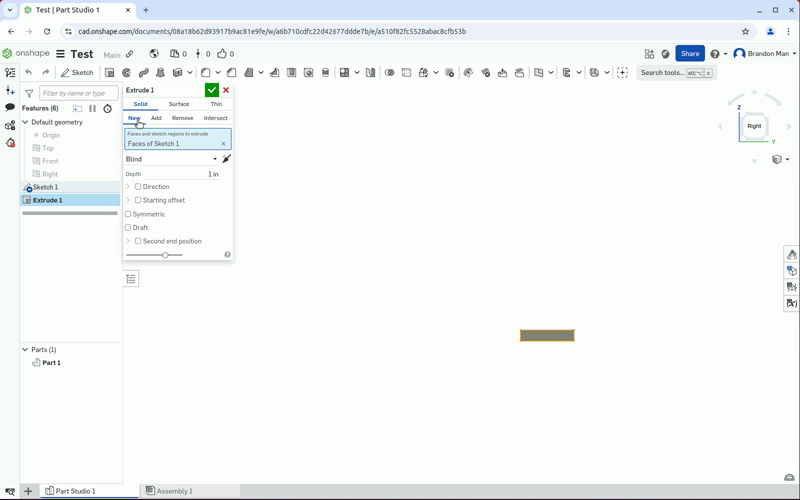
key(tab, 4)
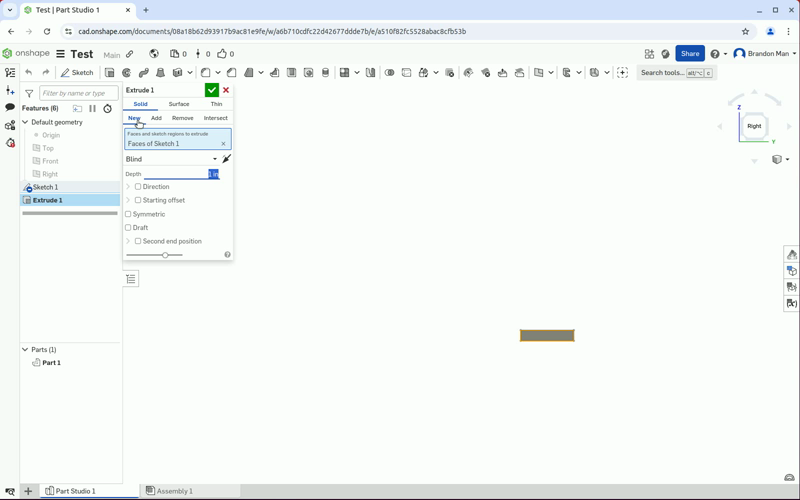
text(-0.241)
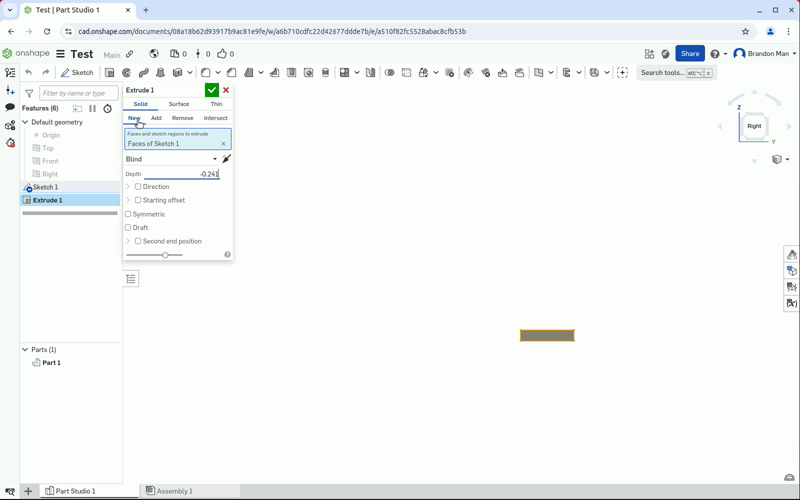
key(enter)
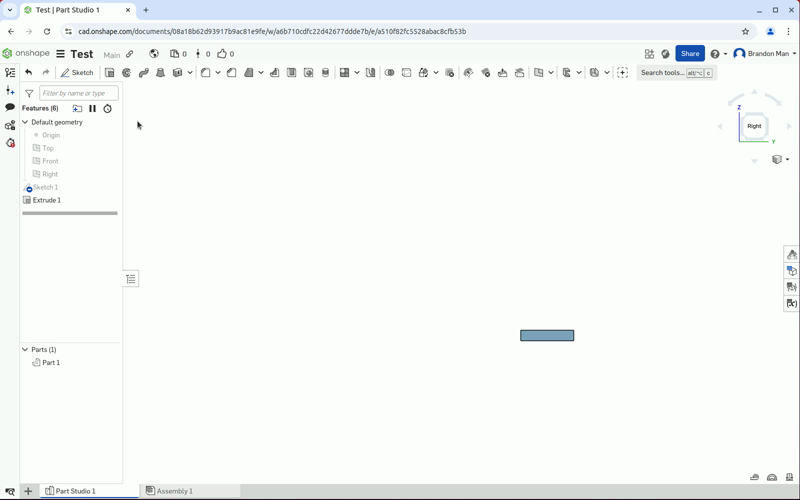
key(shift+h)
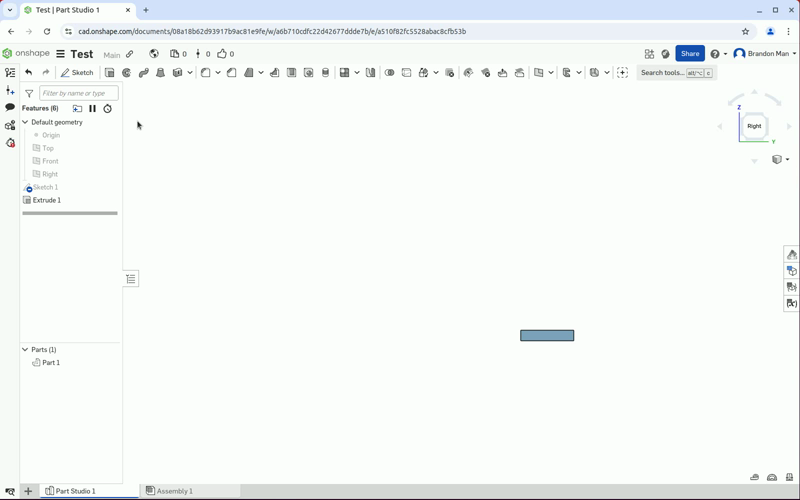
key(shift+h)
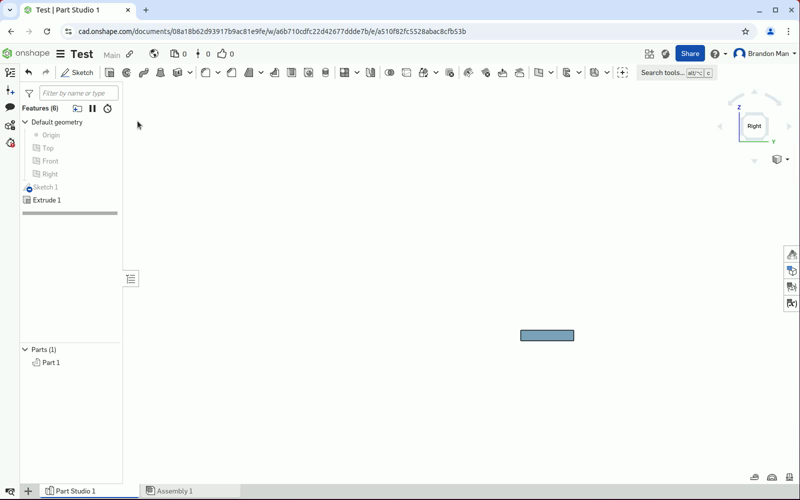
mouse_move(73, 189)
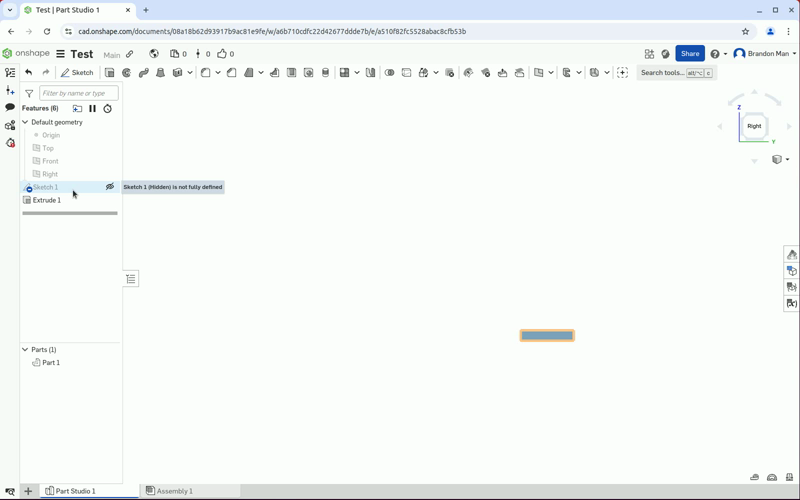
click(73, 189)
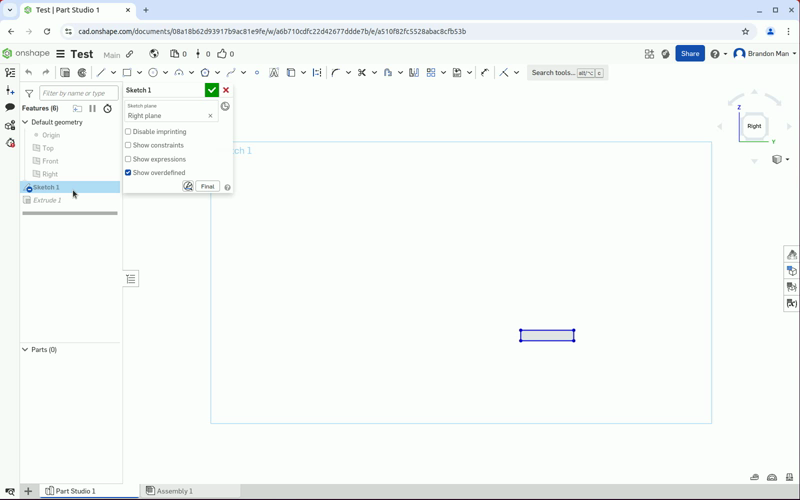
mouse_move(229, 92)
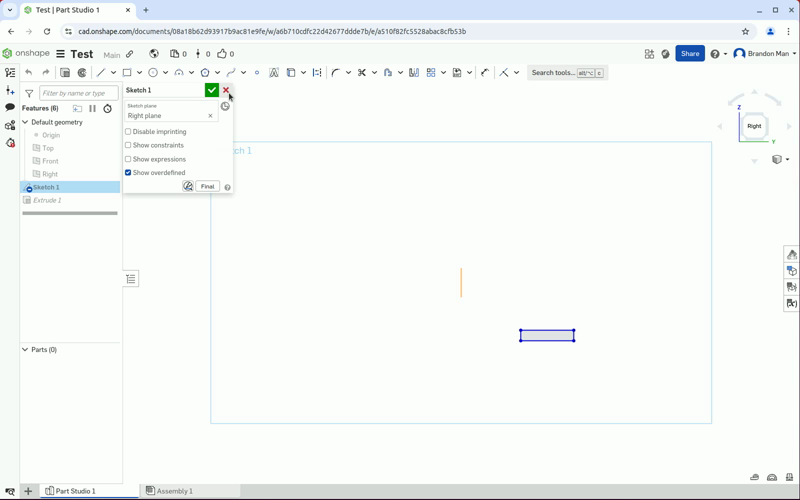
click(229, 92)
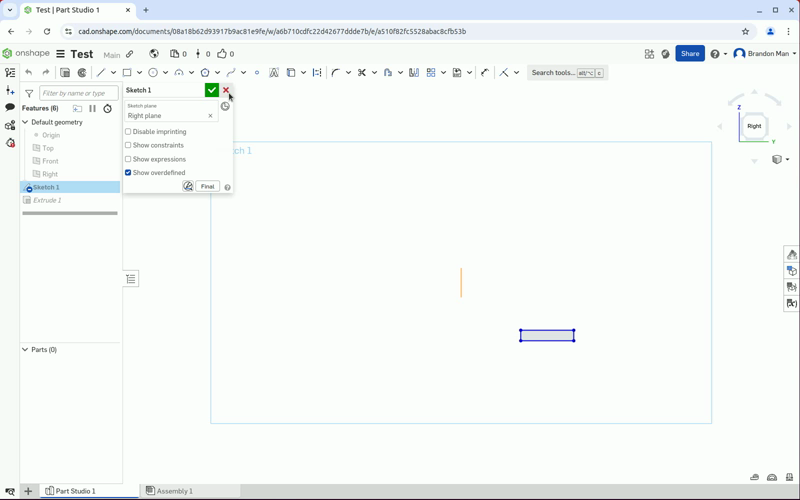
key(shift+s)
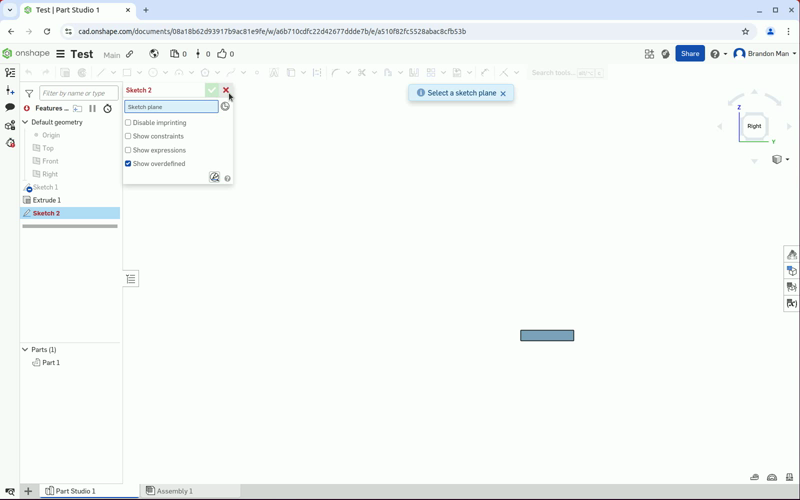
mouse_move(73, 176)
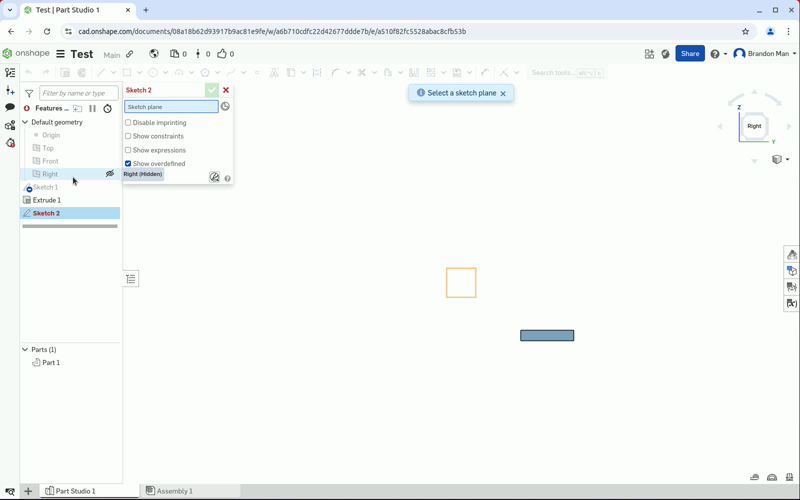
click(73, 176)
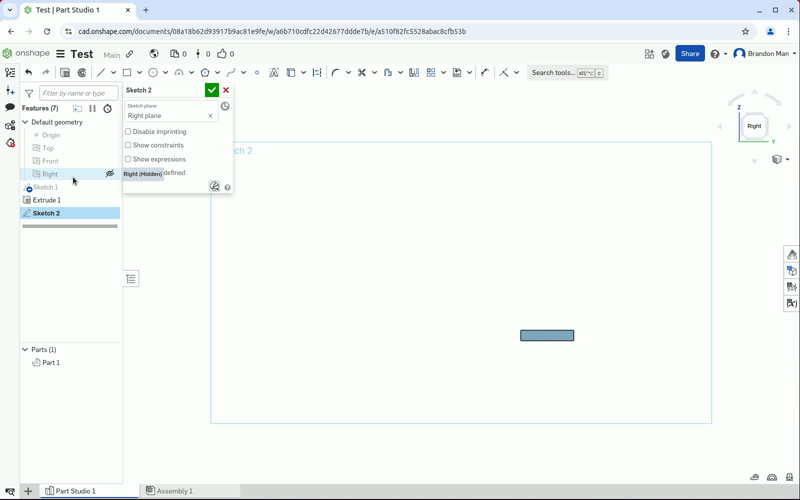
mouse_move(73, 352)
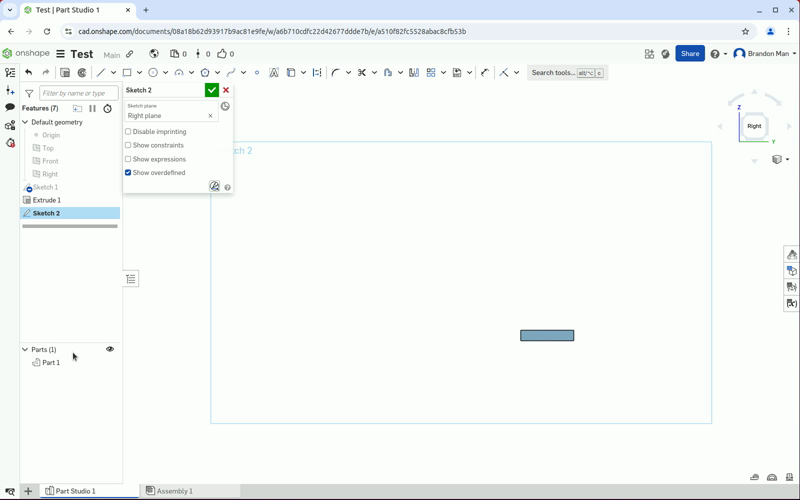
key(y)
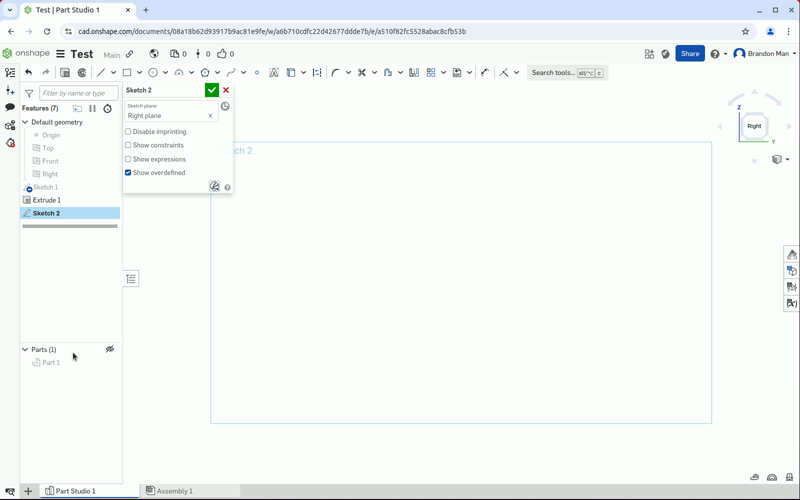
key(l)
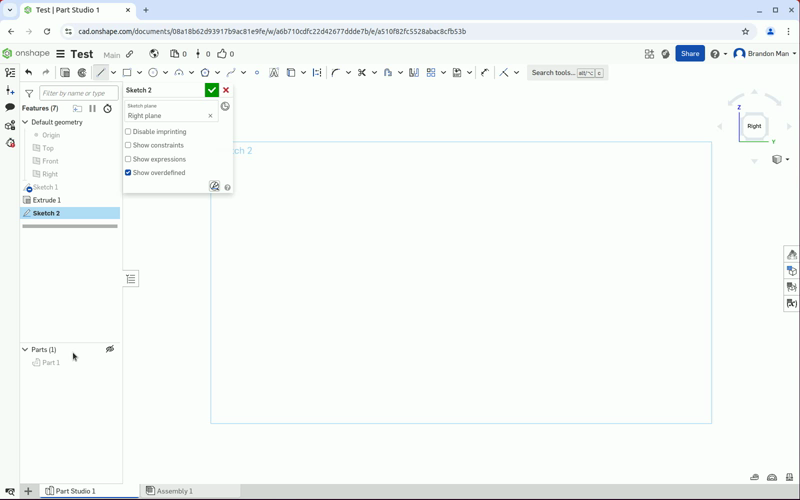
key_down(shift)
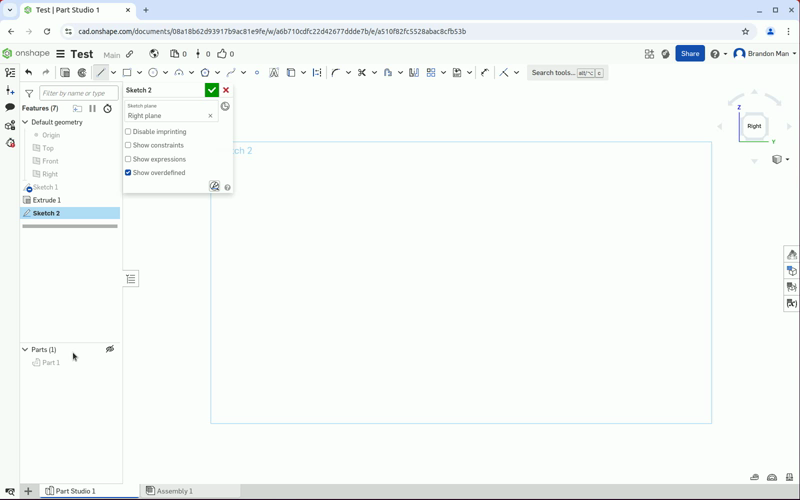
mouse_move(463, 340)
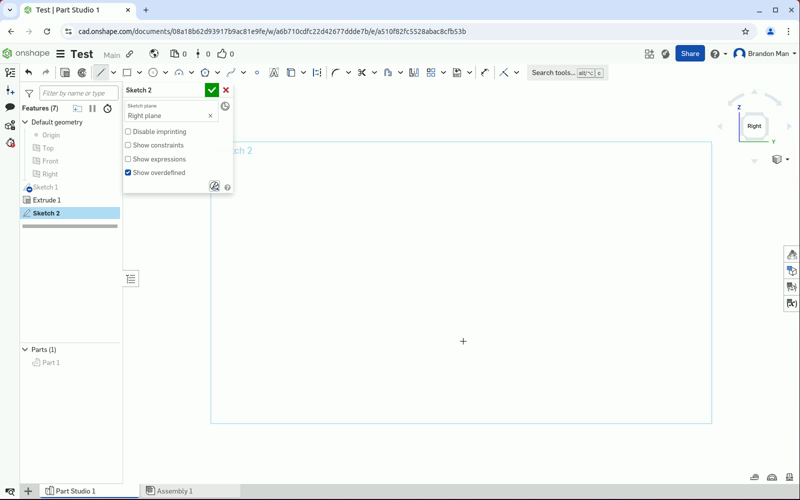
click(463, 340)
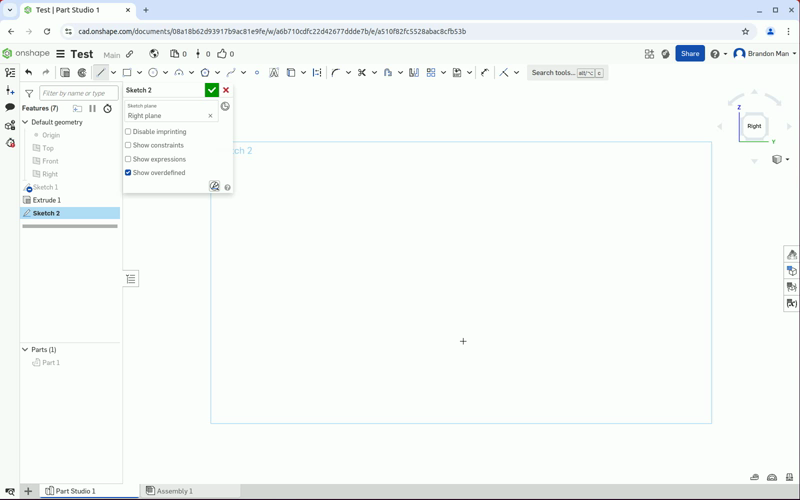
key_up(shift)
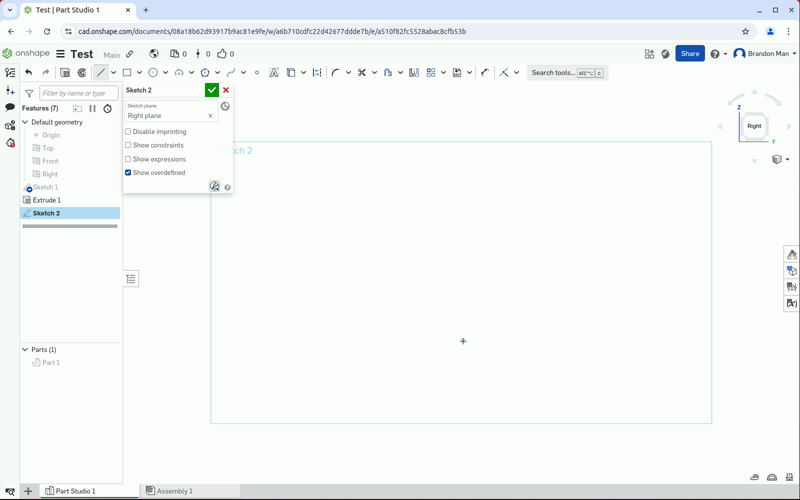
key_down(shift)
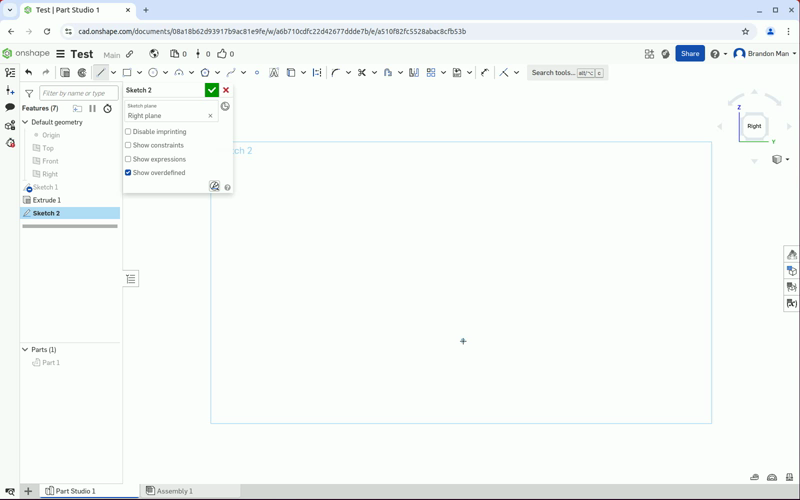
mouse_move(493, 340)
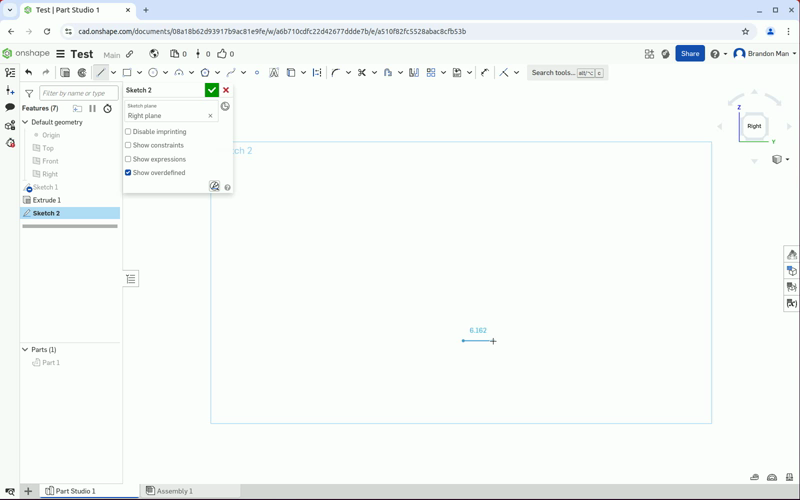
mouse_move(516, 340)
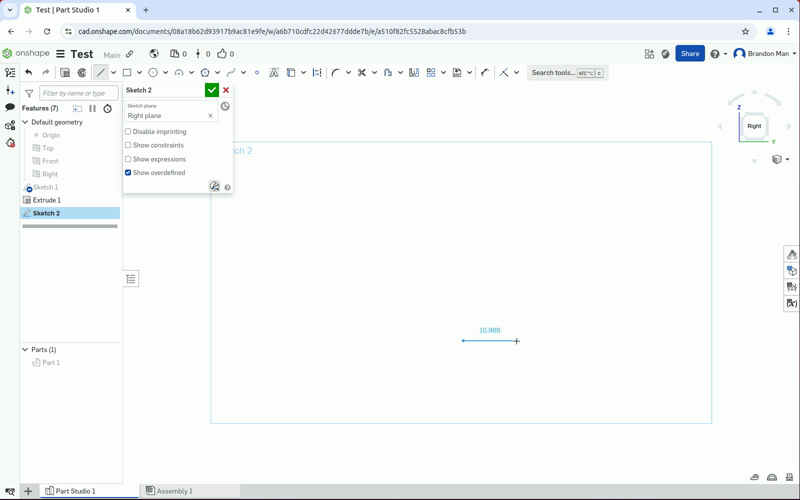
click(516, 340)
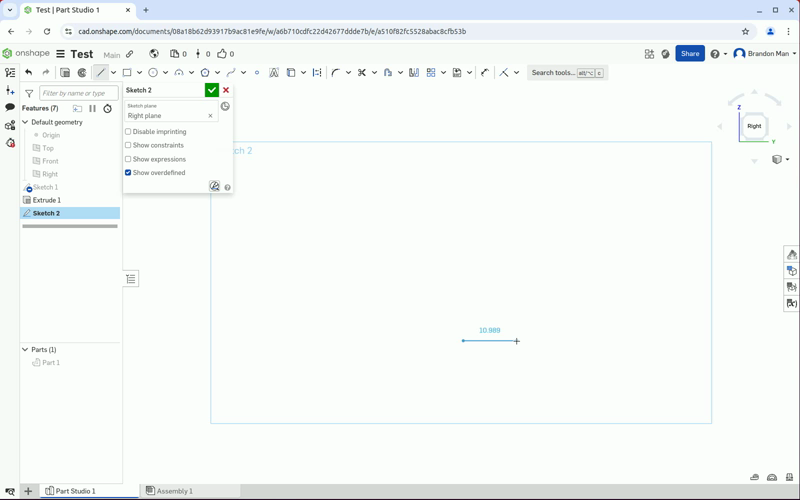
key_up(shift)
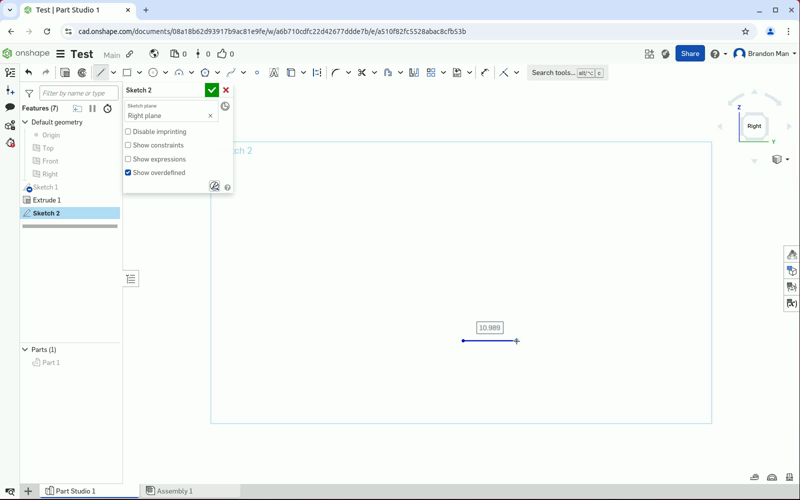
key_down(shift)
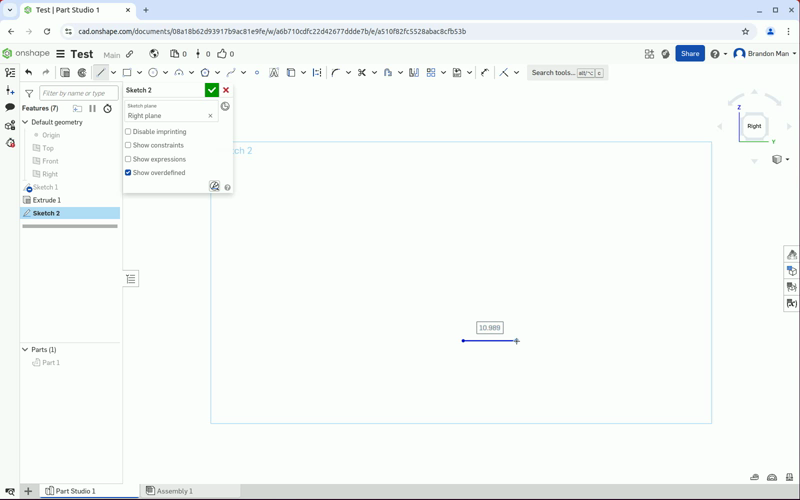
mouse_move(546, 340)
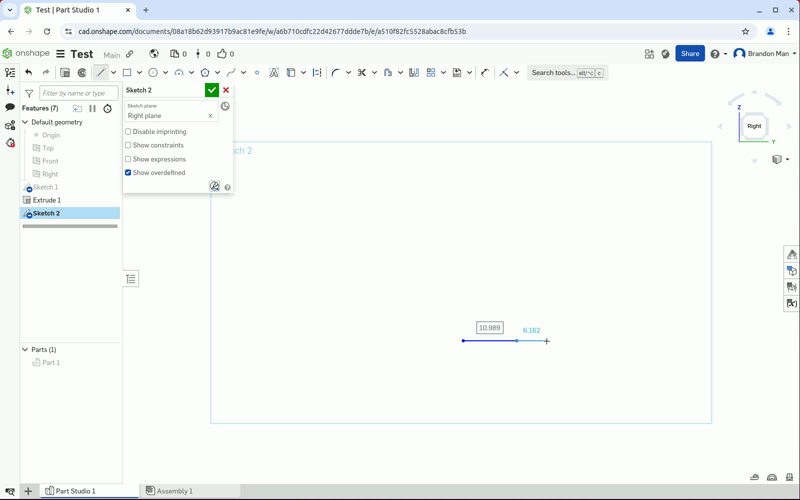
mouse_move(516, 330)
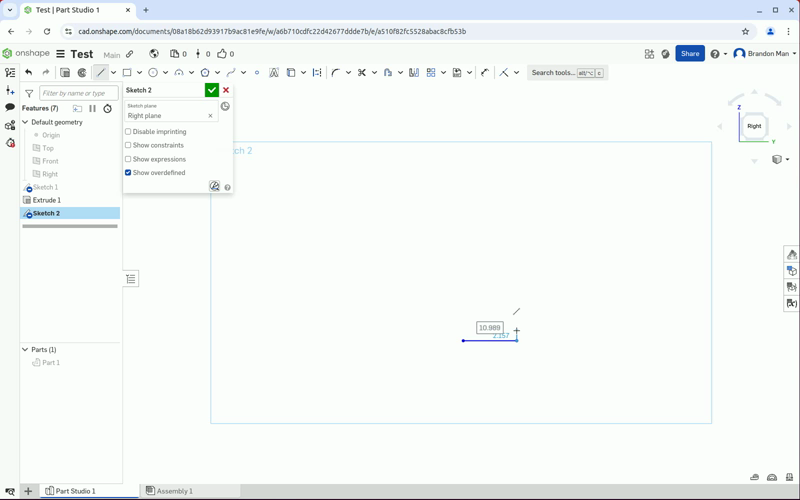
click(516, 330)
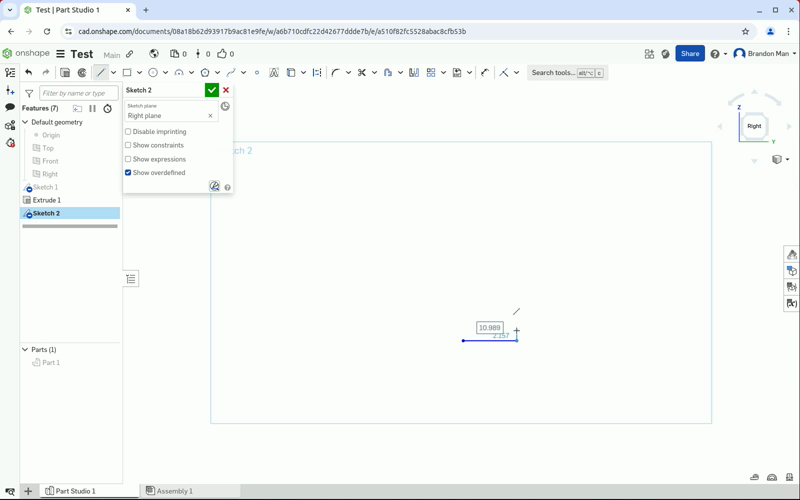
key_up(shift)
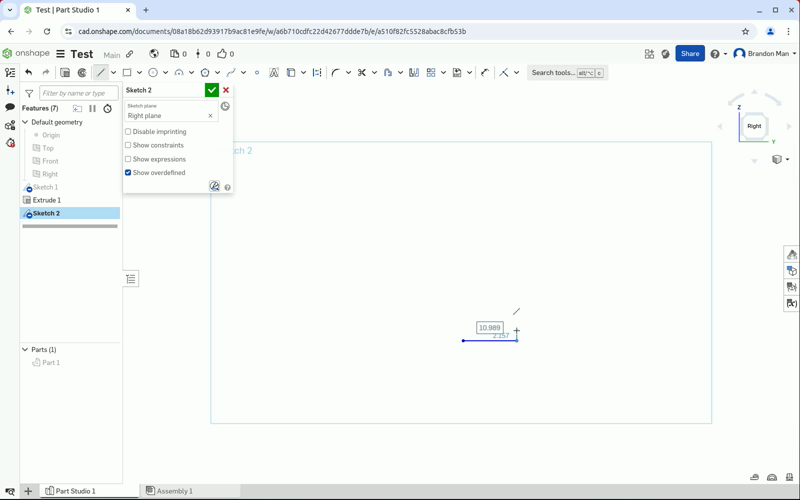
key_down(shift)
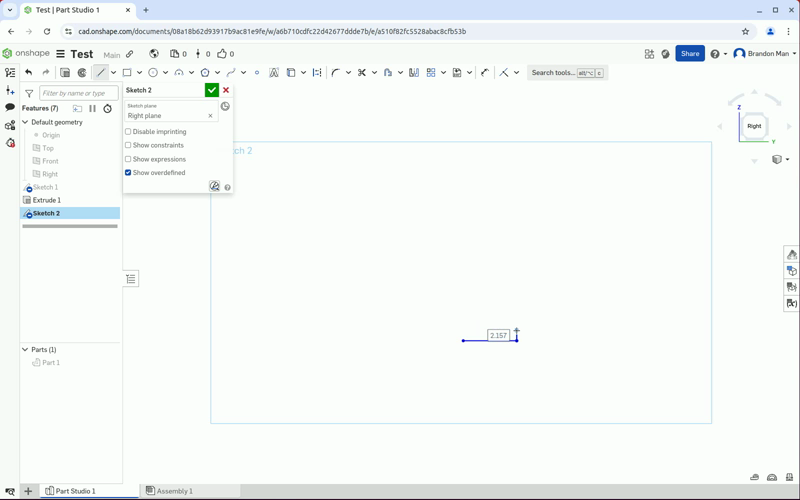
mouse_move(546, 330)
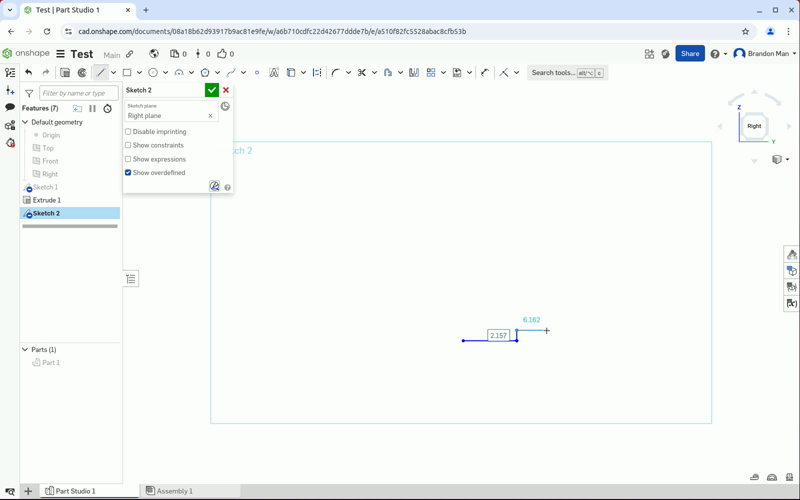
mouse_move(463, 330)
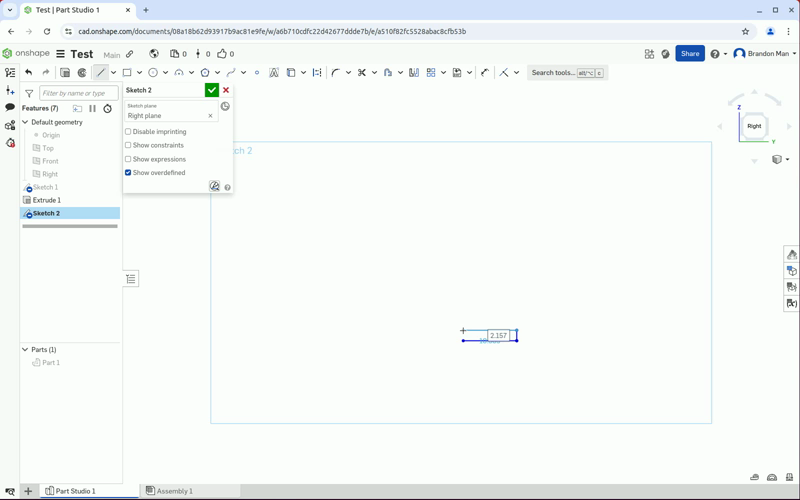
click(463, 330)
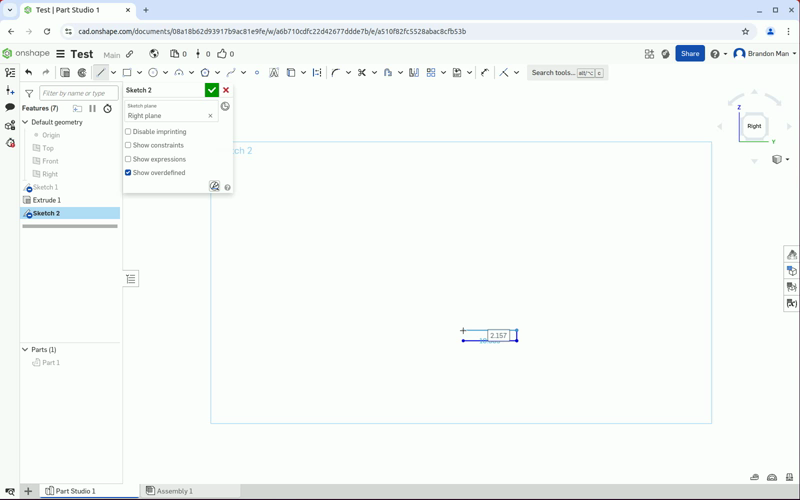
key_up(shift)
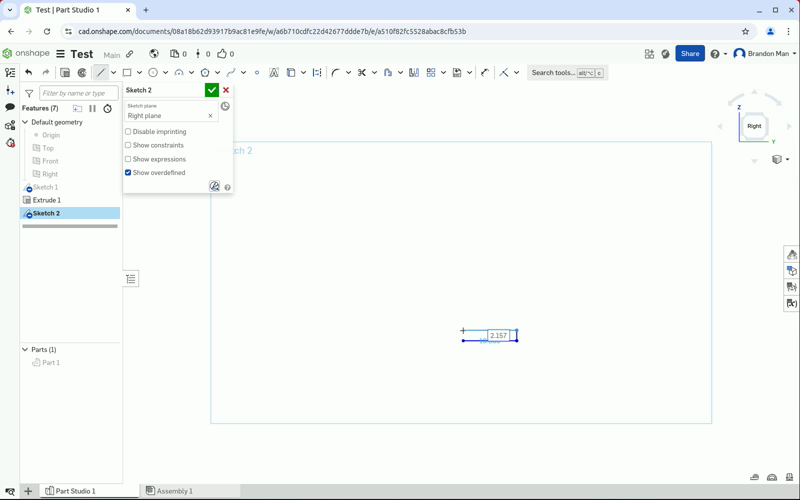
mouse_move(493, 330)
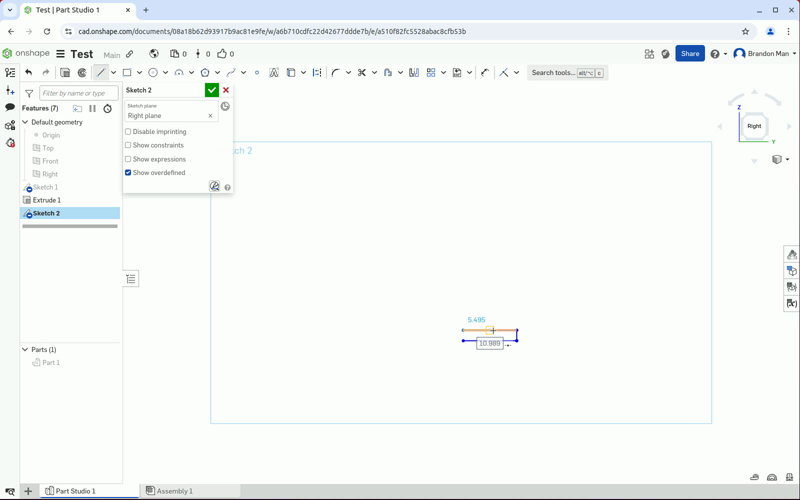
key_down(shift)
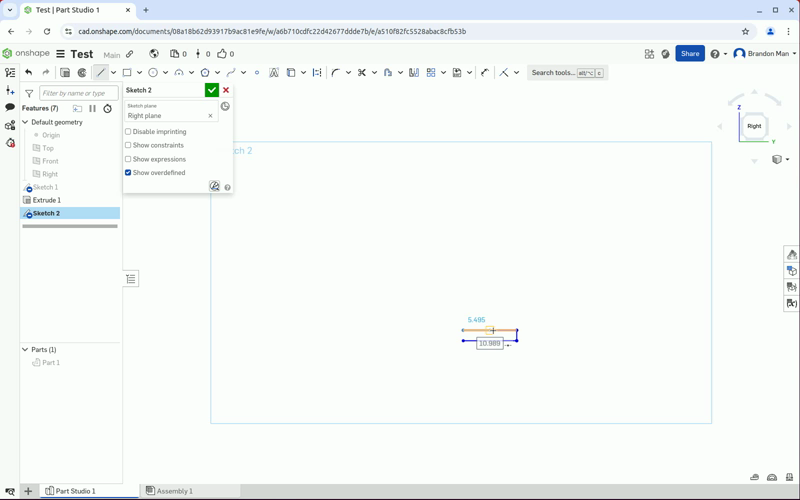
mouse_move(463, 340)
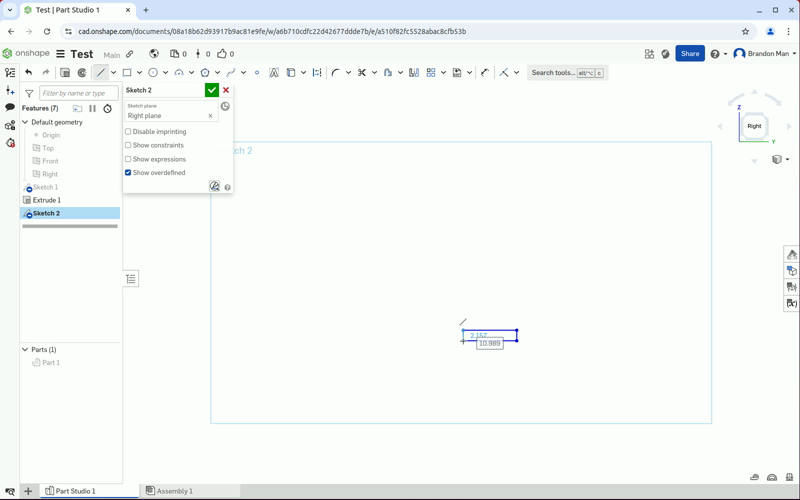
key_up(shift)
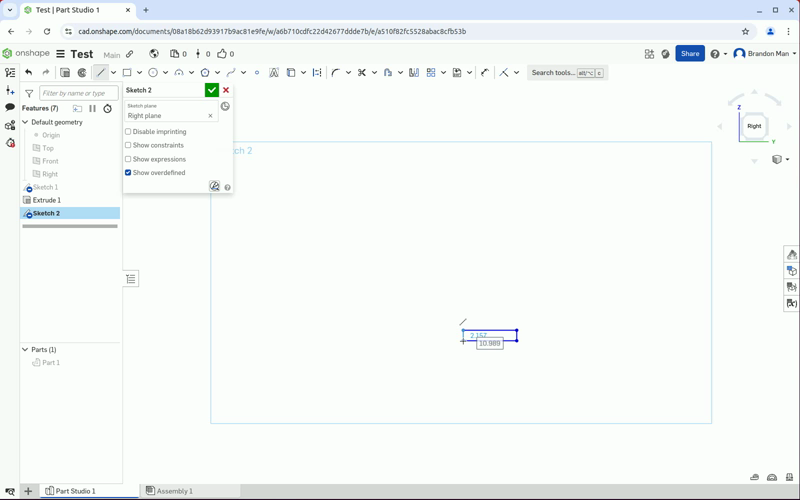
click(463, 340)
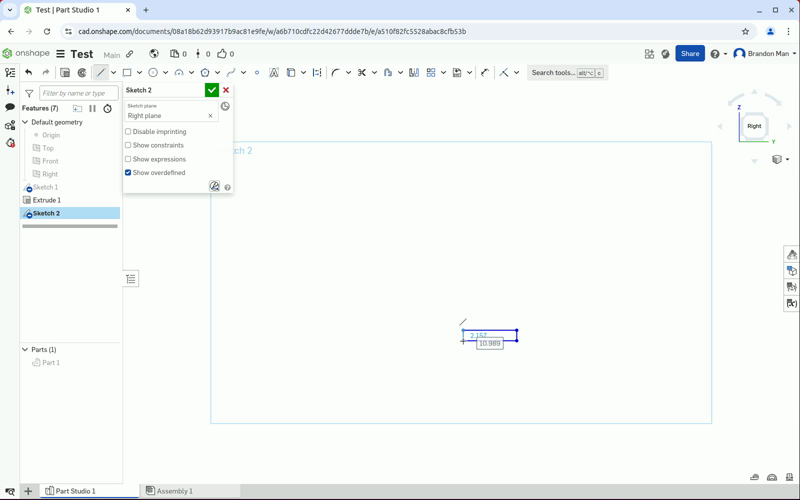
key(esc)
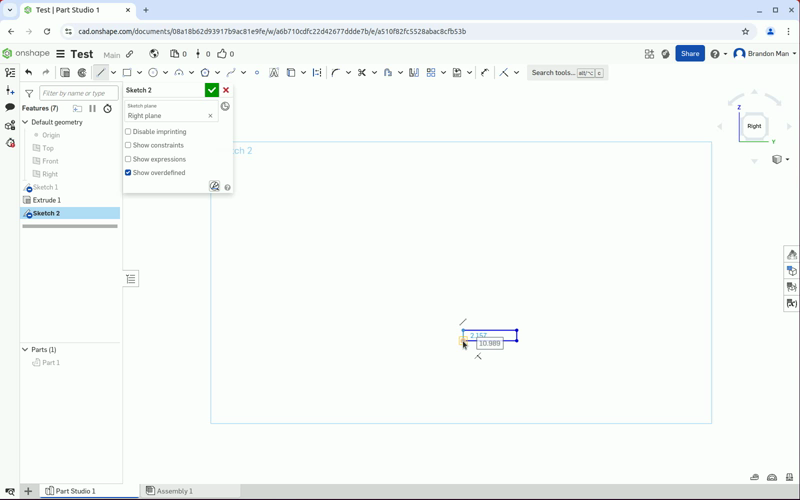
mouse_move(487, 339)
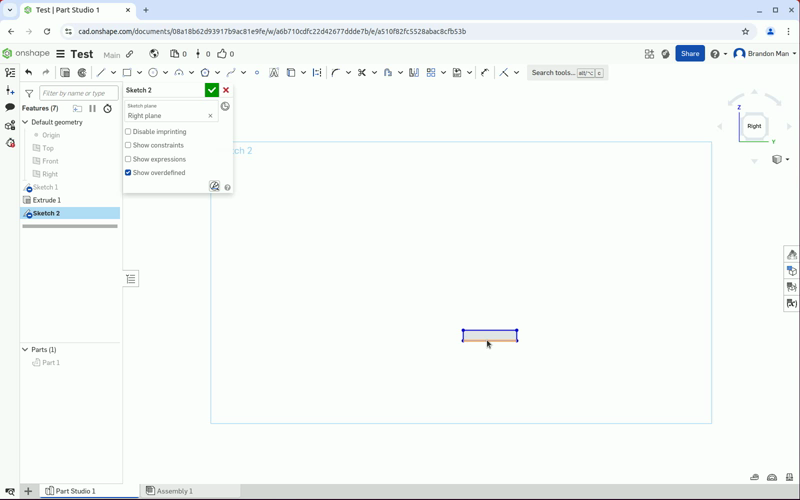
scroll(6)
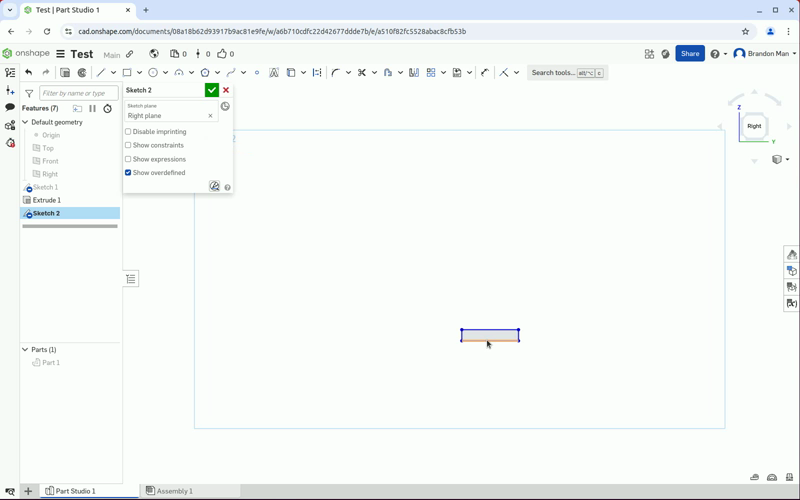
scroll(6)
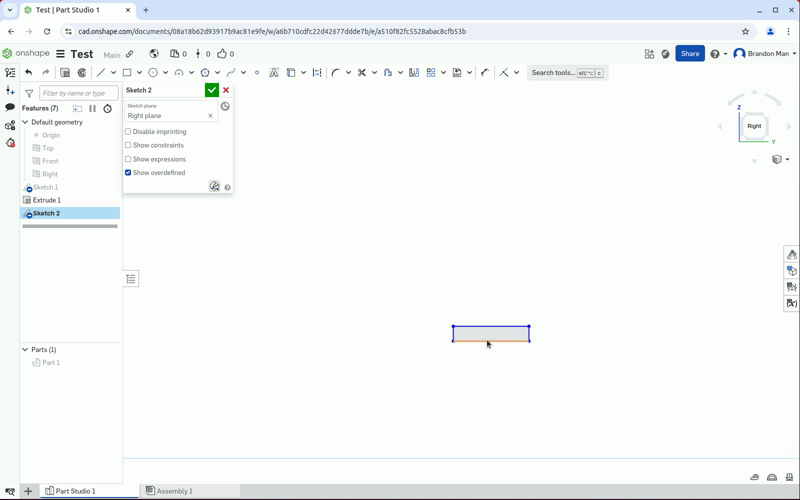
scroll(6)
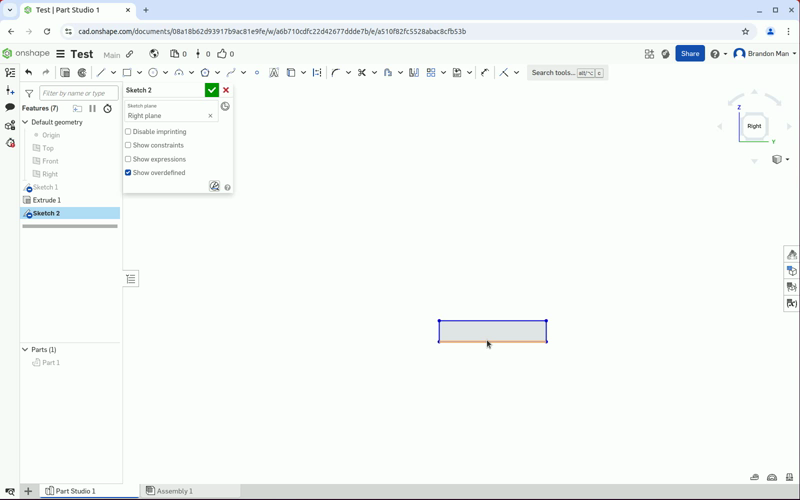
scroll(6)
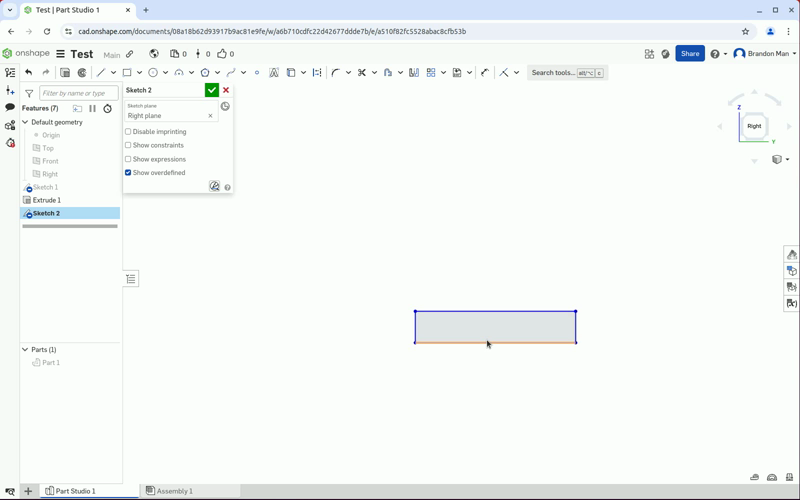
scroll(6)
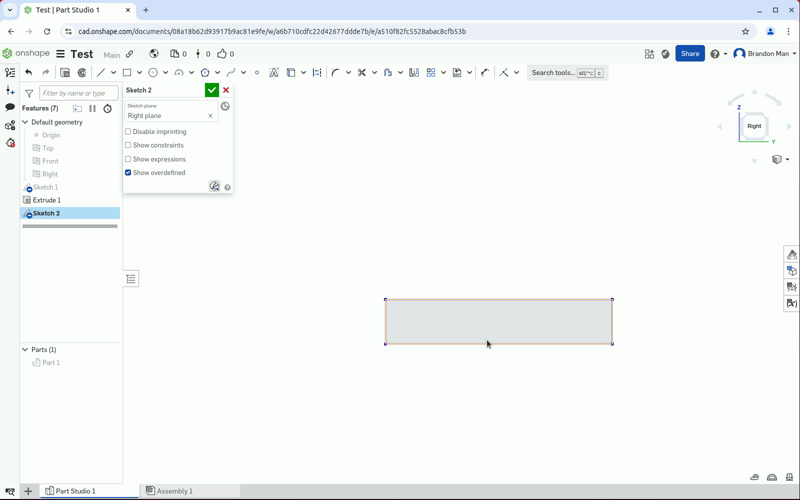
scroll(6)
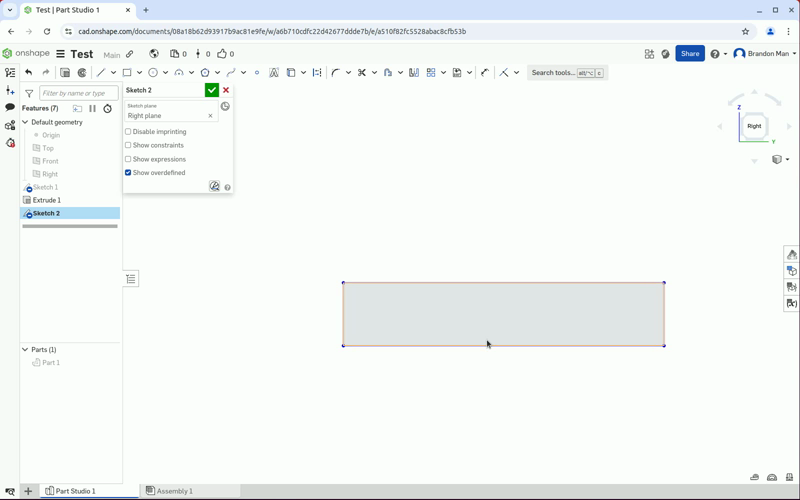
scroll(6)
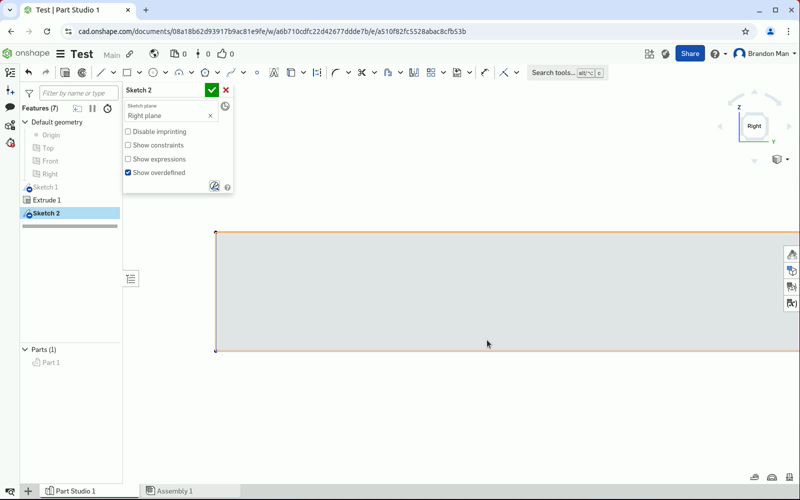
click(487, 339)
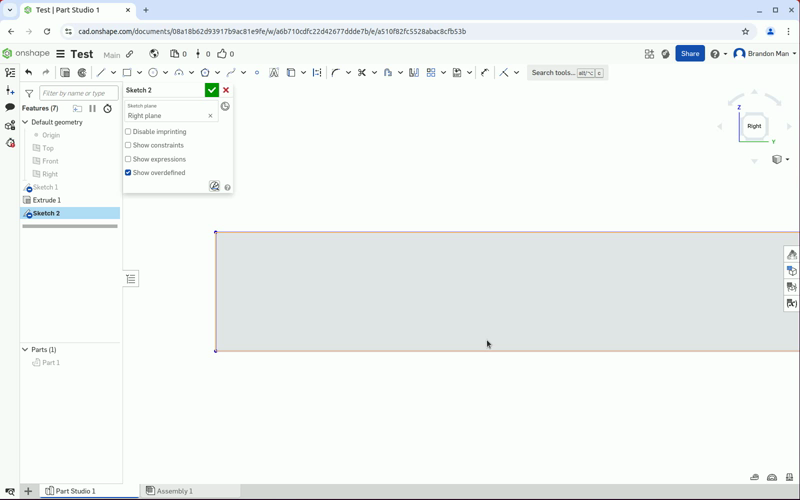
scroll(-6)
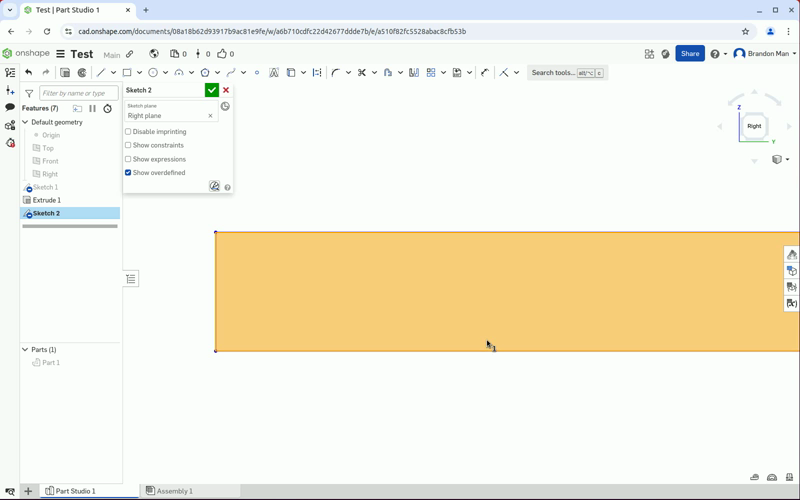
scroll(-6)
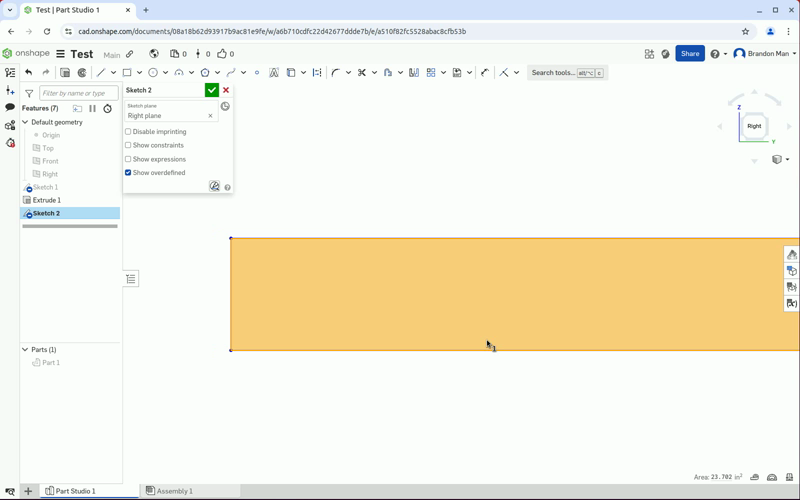
scroll(-6)
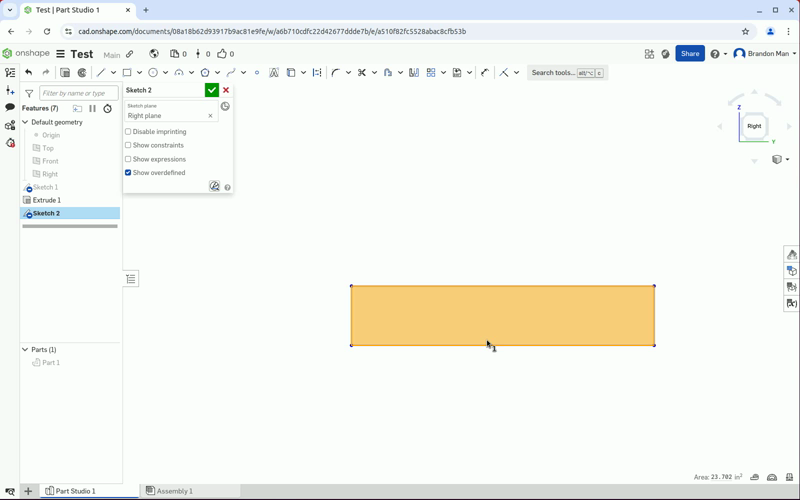
scroll(-6)
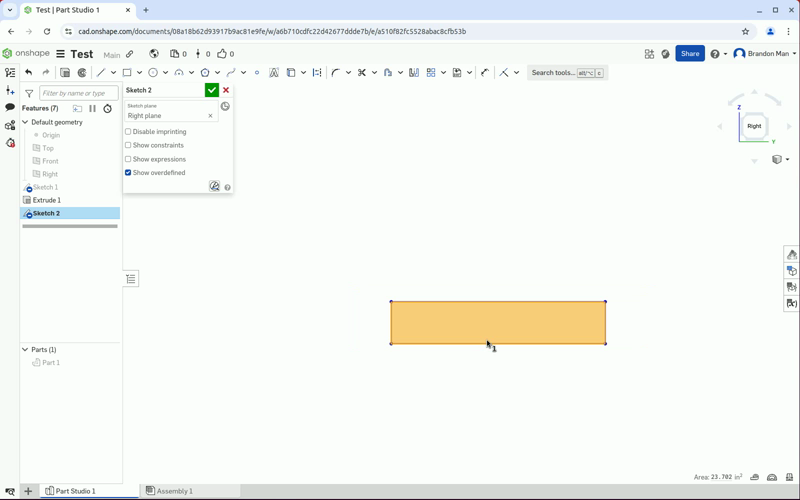
scroll(-6)
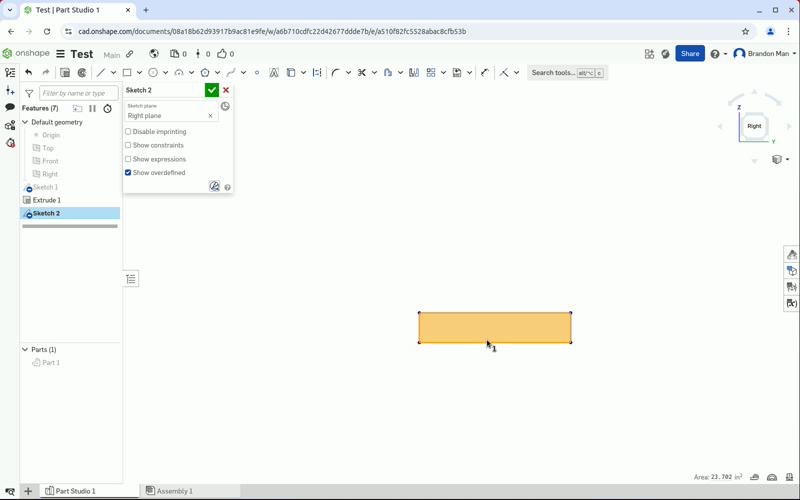
scroll(-6)
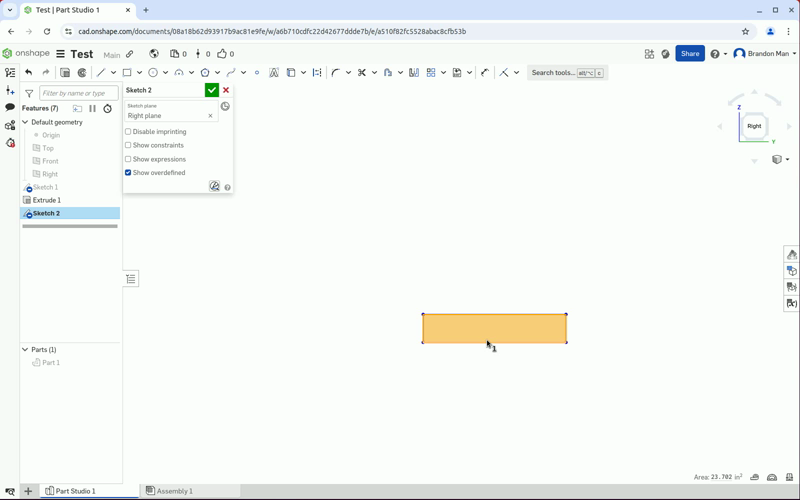
scroll(-6)
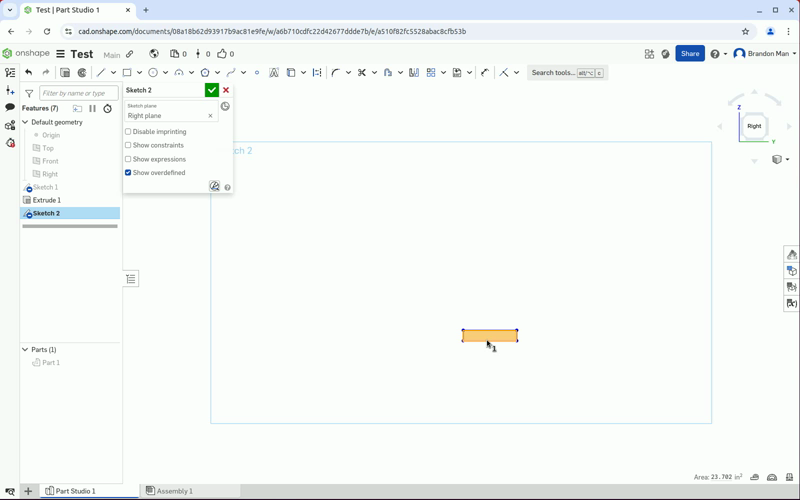
mouse_move(73, 352)
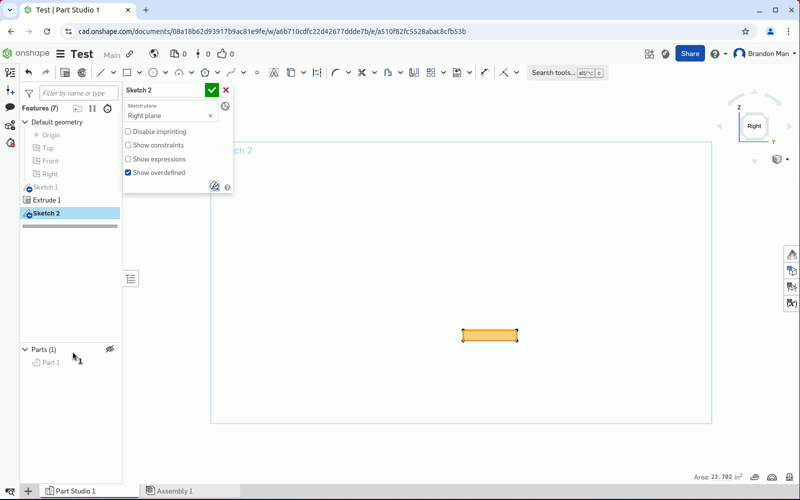
key(shift+y)
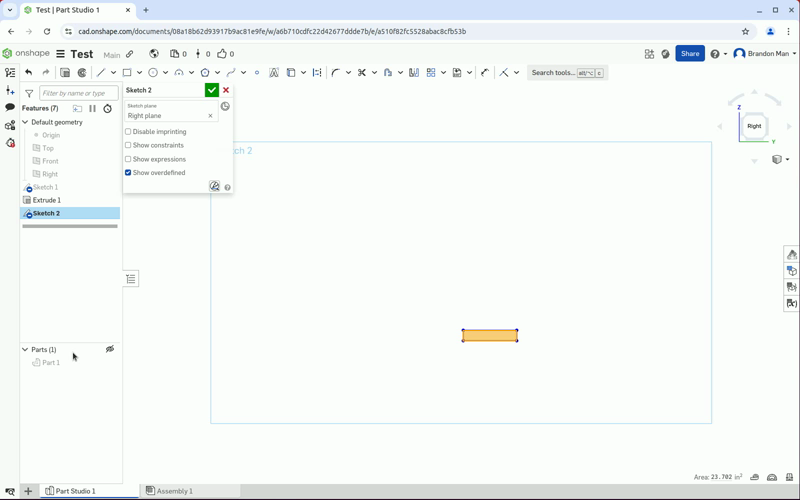
key(shift+e)
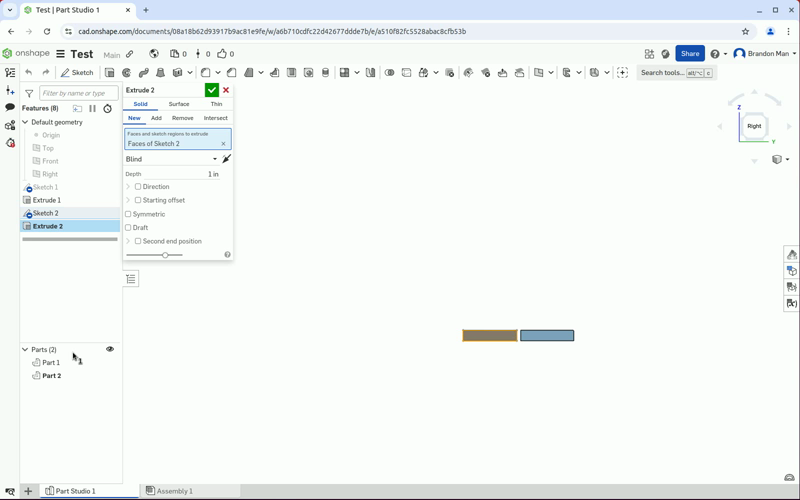
mouse_move(143, 106)
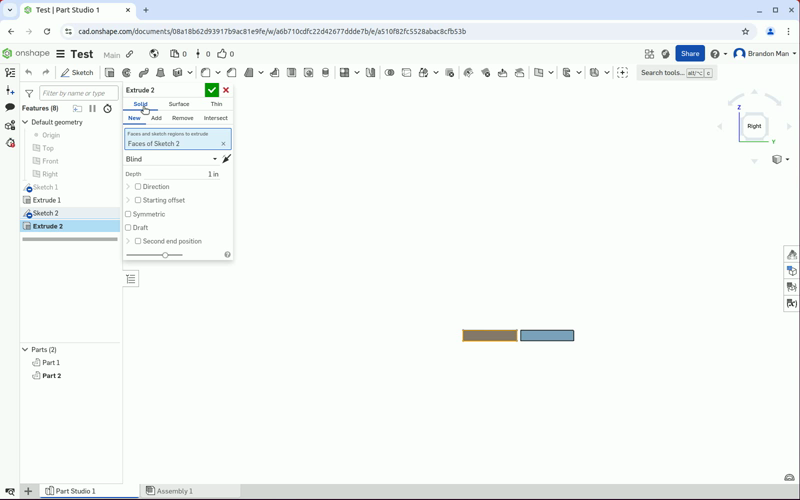
click(143, 106)
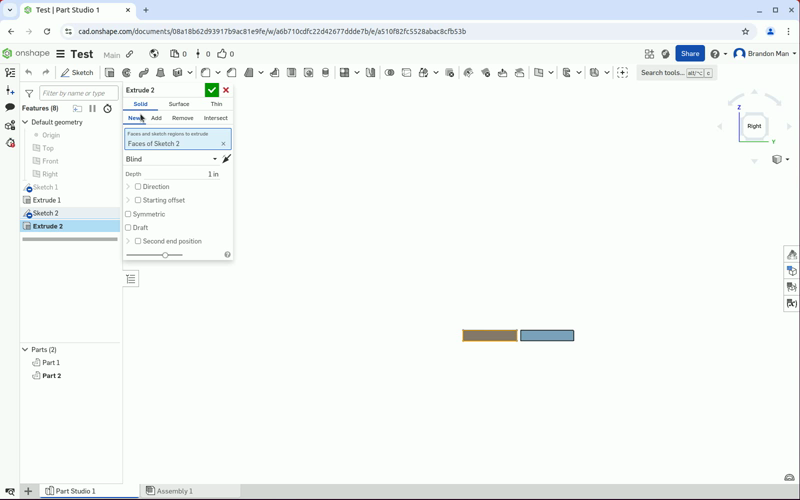
mouse_move(137, 120)
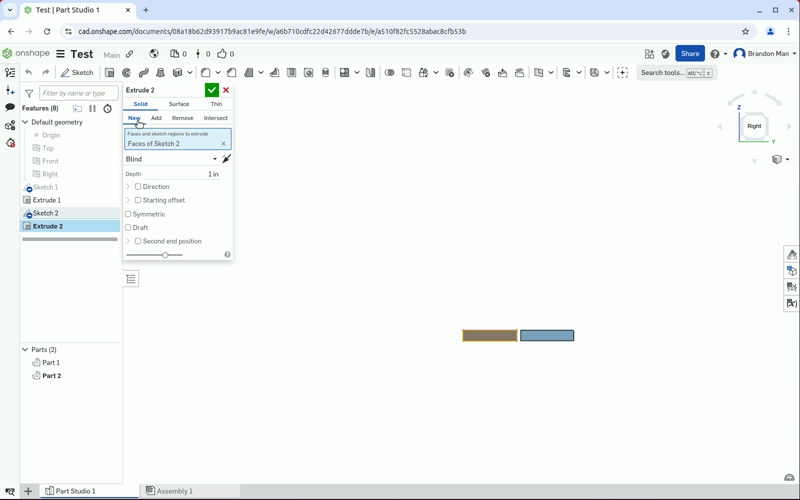
click(137, 120)
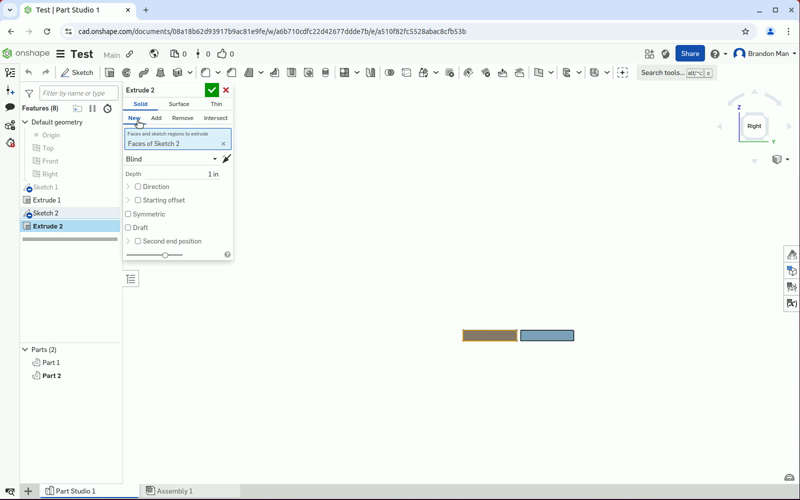
key(tab, 4)
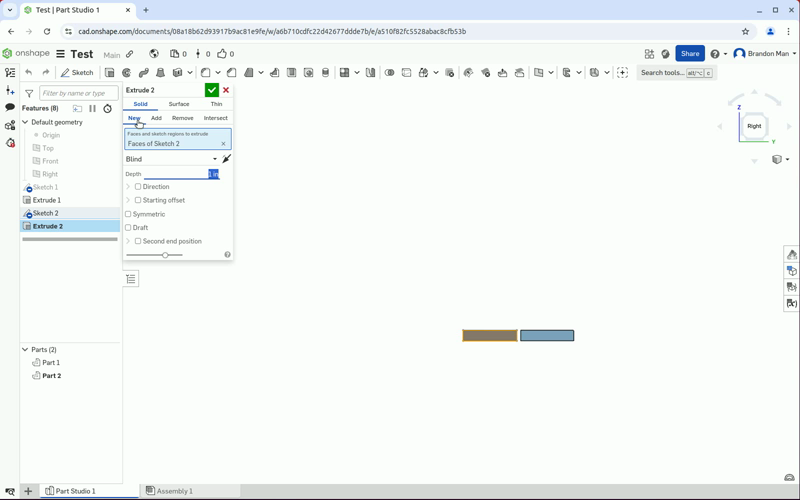
text(-0.241)
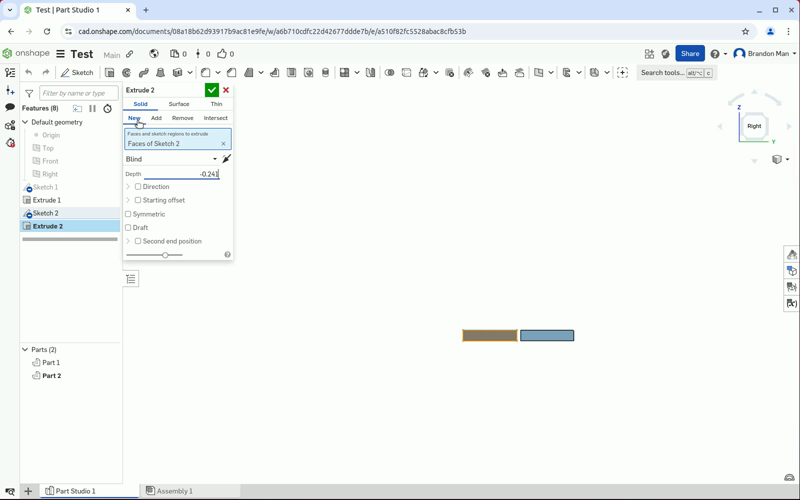
key(enter)
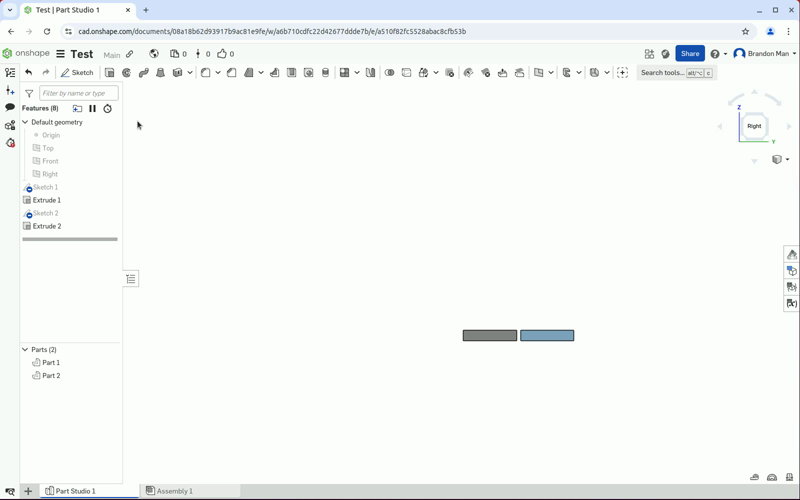
key(shift+h)
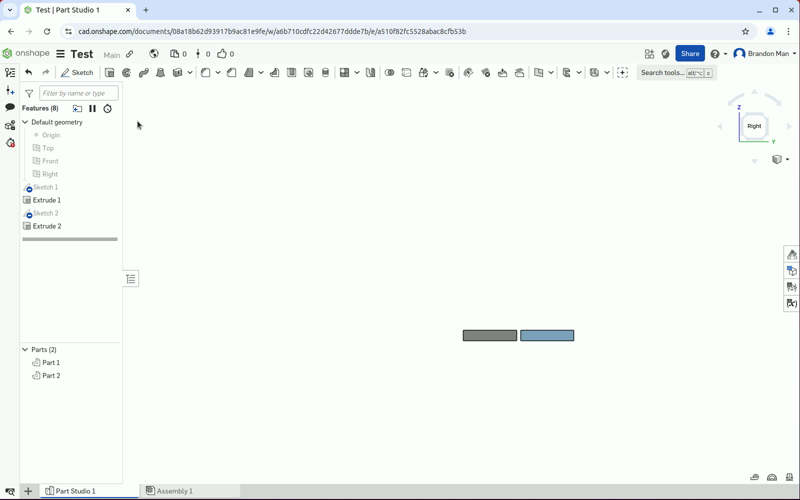
key(shift+h)
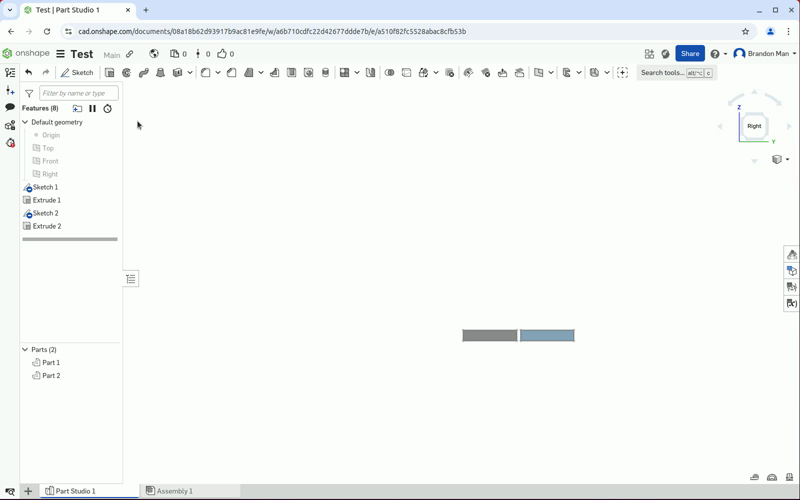
key(shift+7)
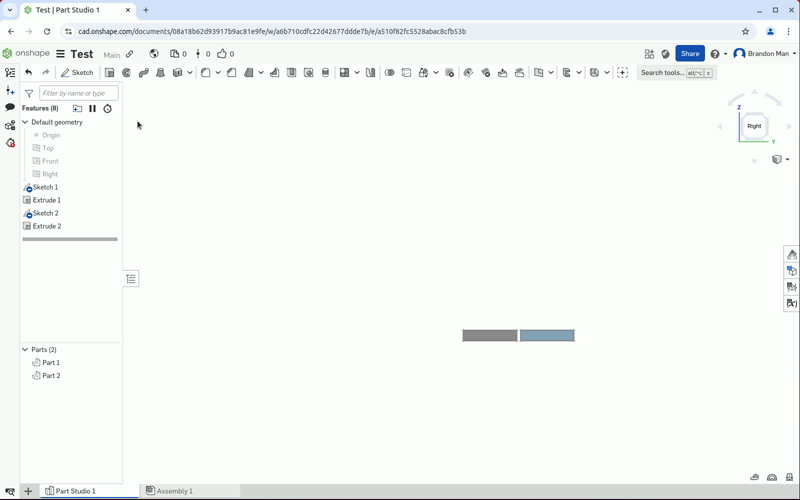
key(right, 2)
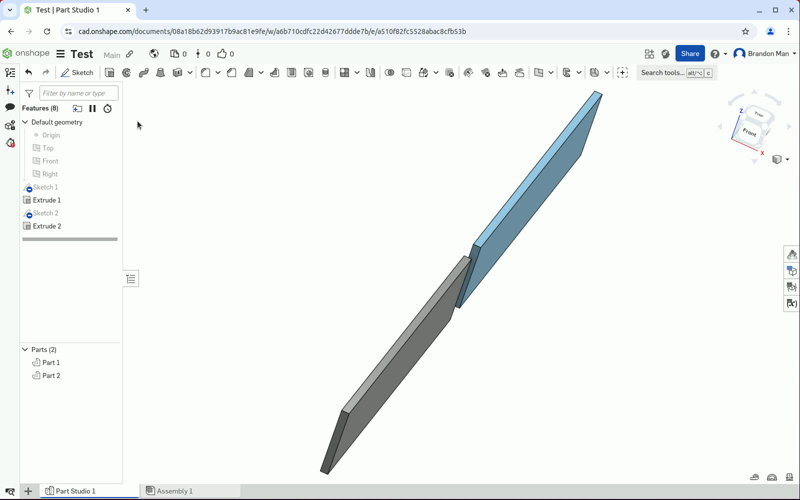
key(down, 2)
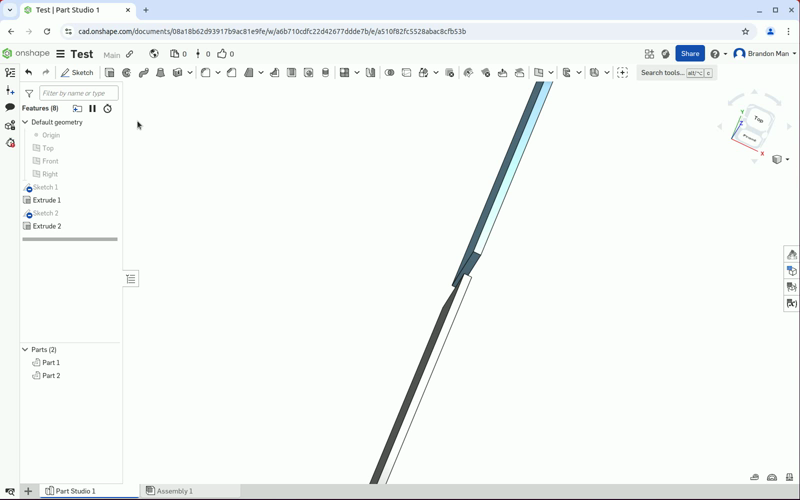
key(up, 2)
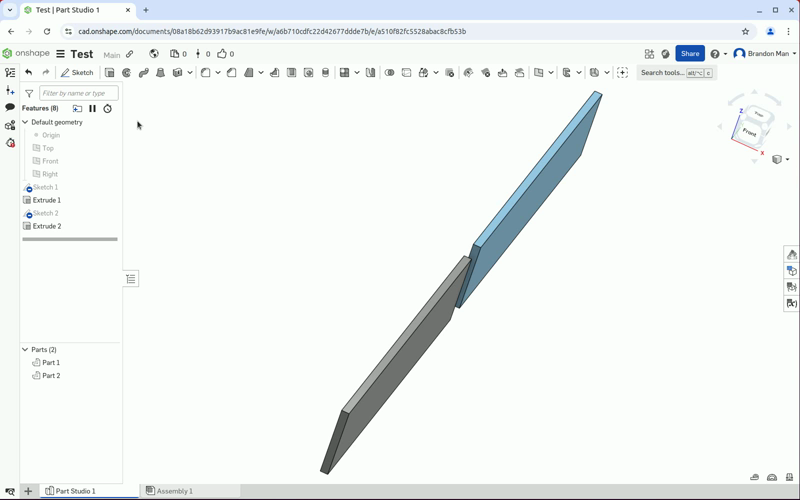
key(left, 2)
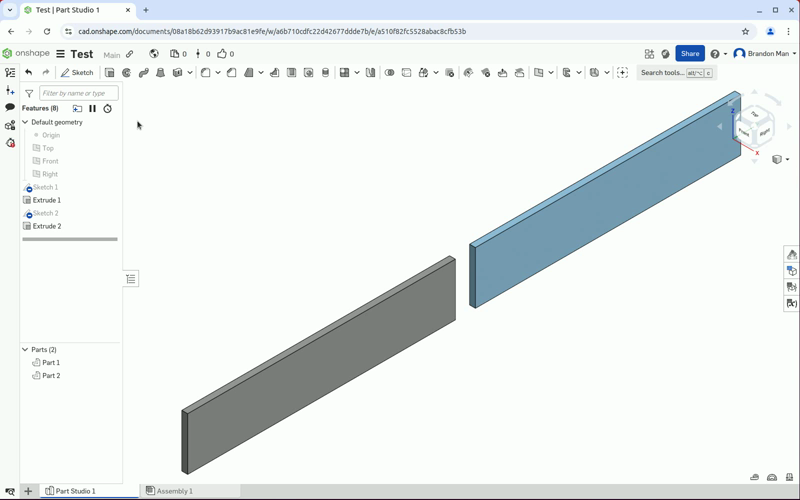
mouse_move(73, 189)
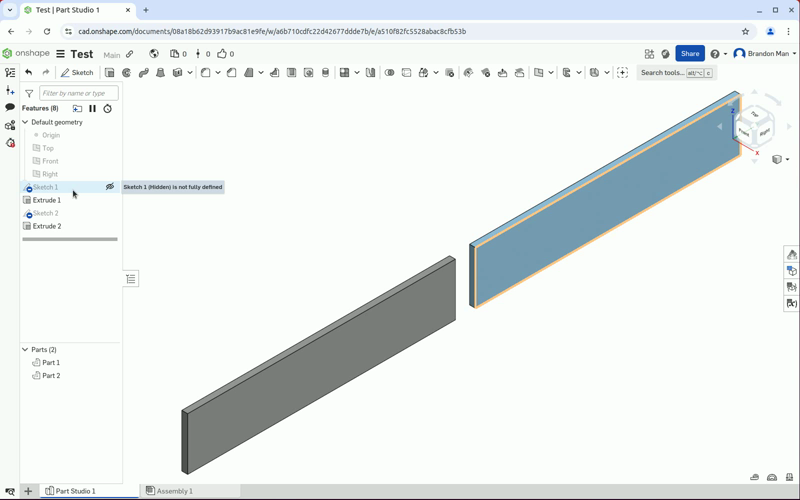
click(73, 189)